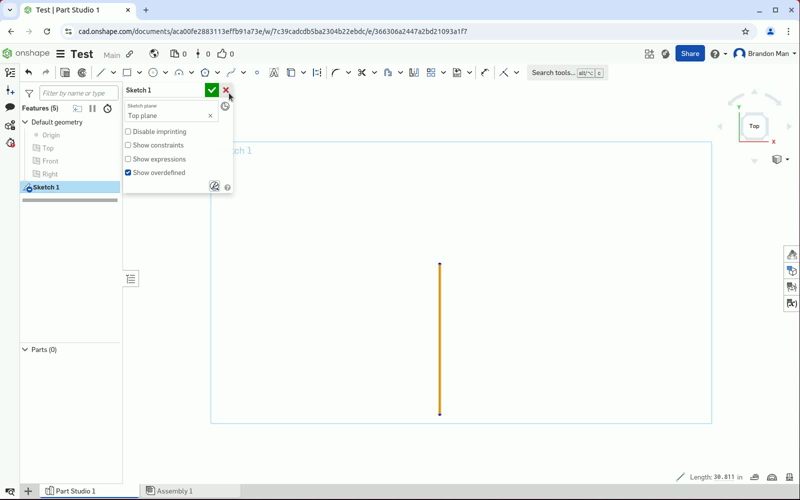
key(shift+h)
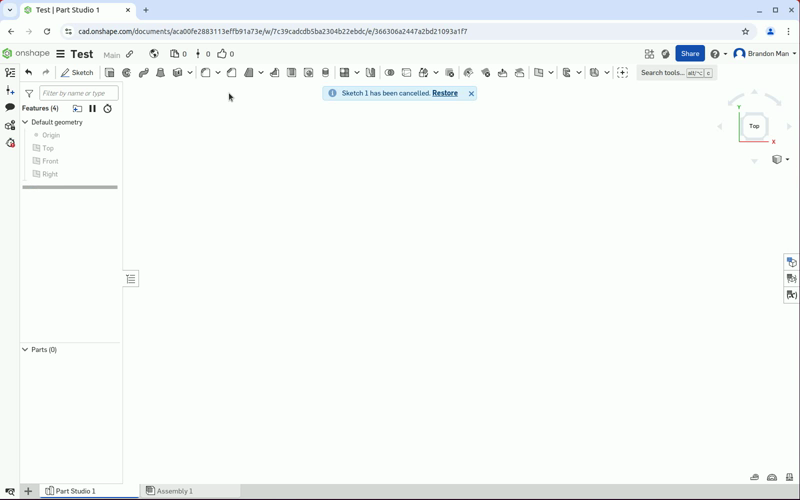
mouse_move(73, 352)
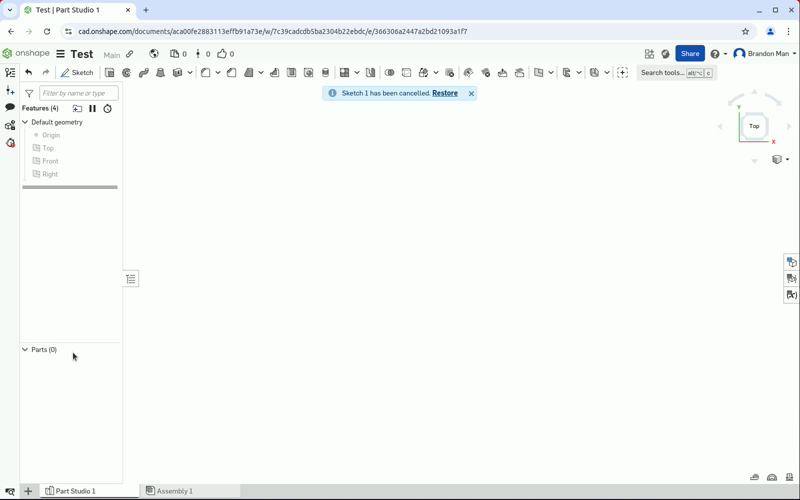
key(y)
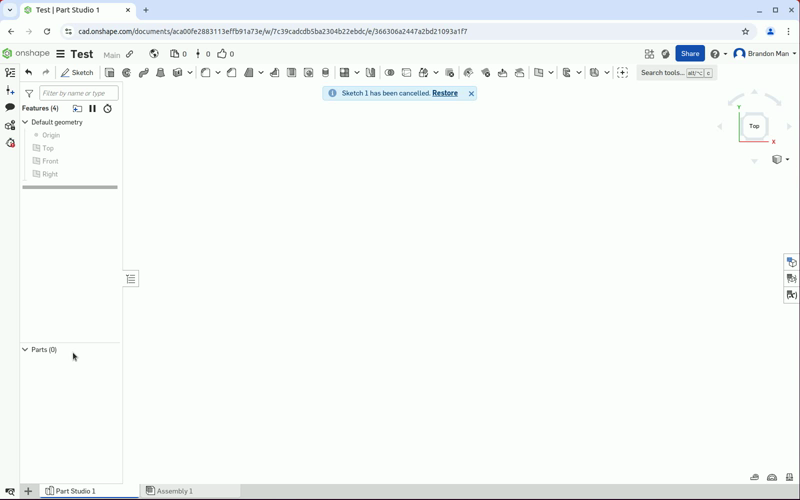
key(shift+p)
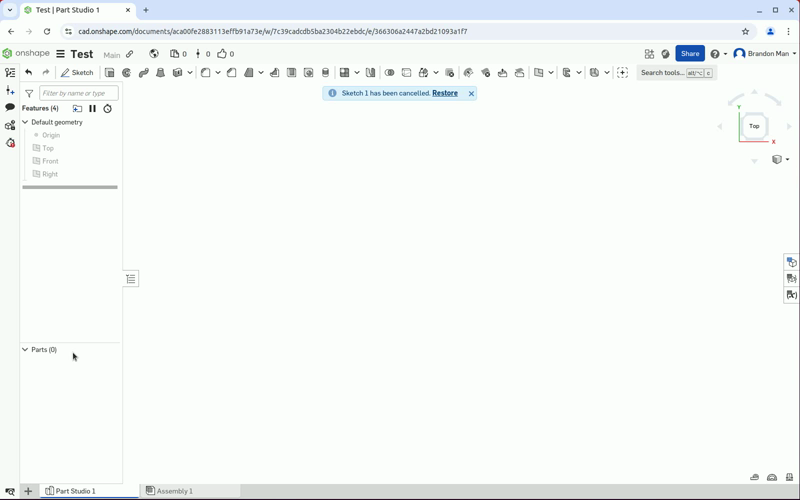
key(space)
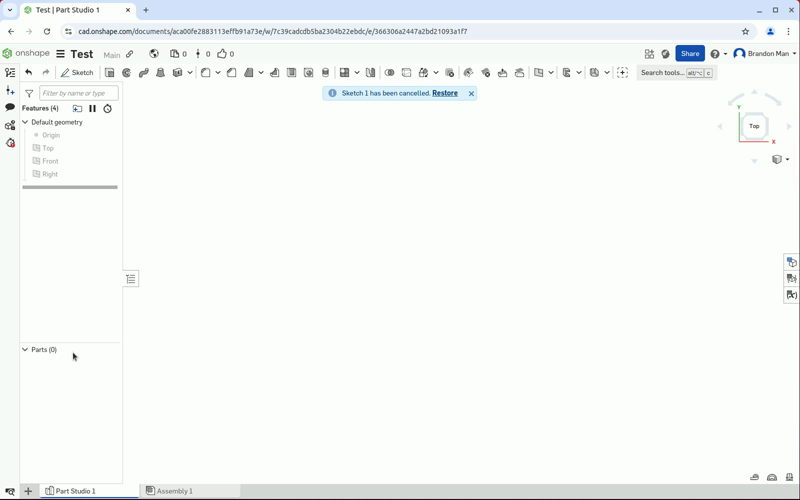
key_down(shift)
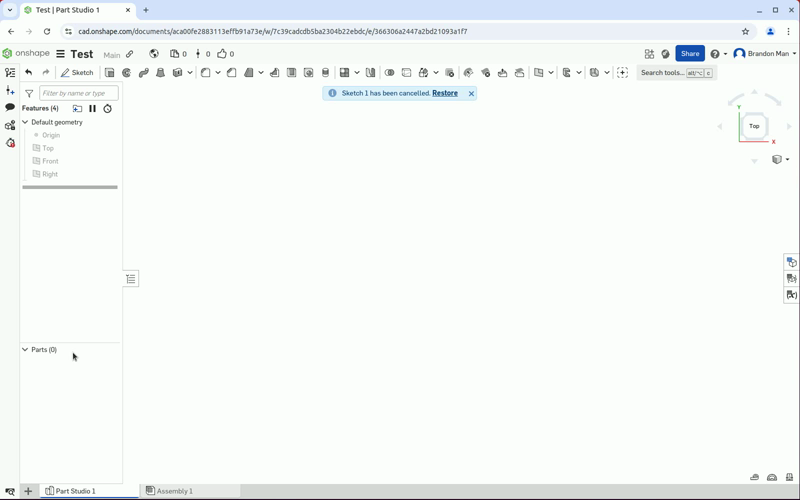
key(up)
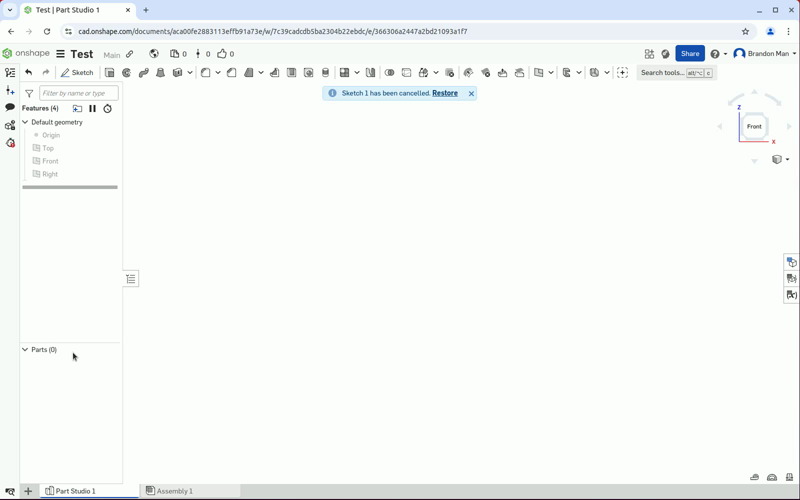
key_up(shift)
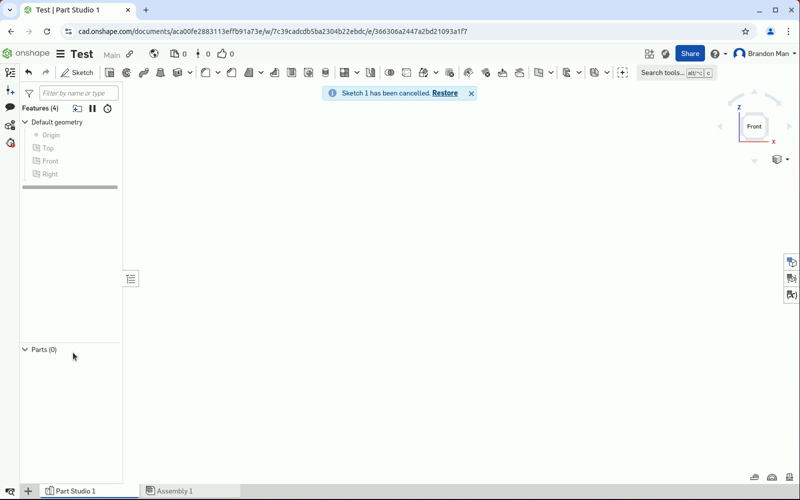
mouse_move(73, 352)
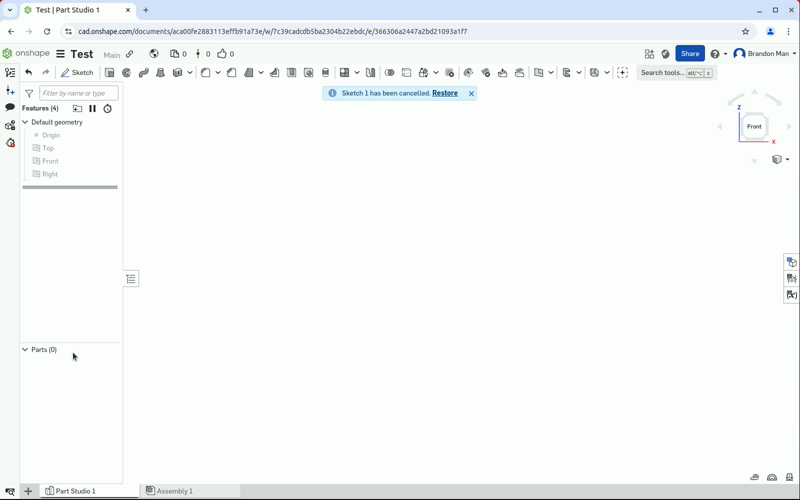
key(shift+y)
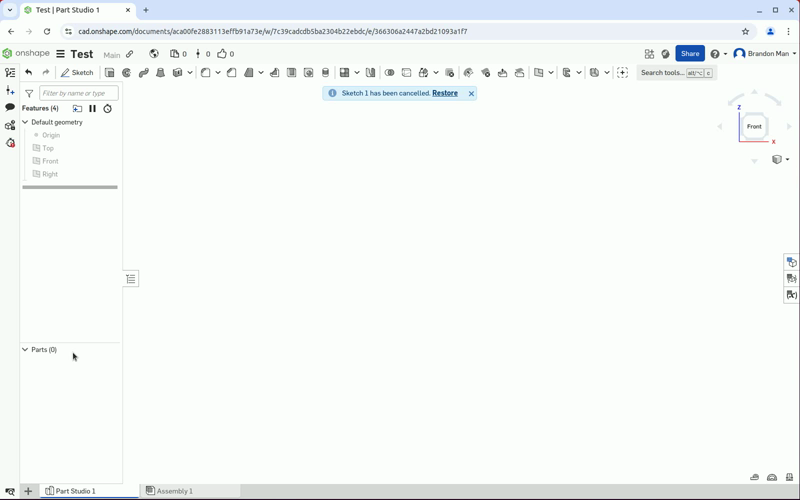
key(shift+s)
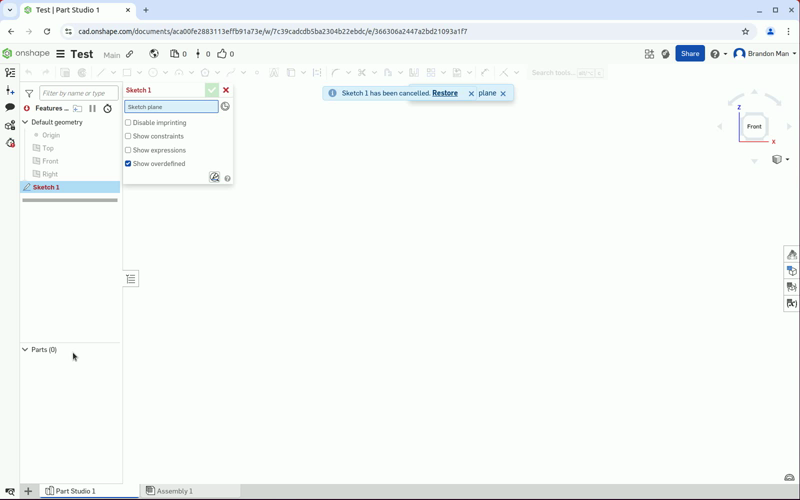
mouse_move(73, 163)
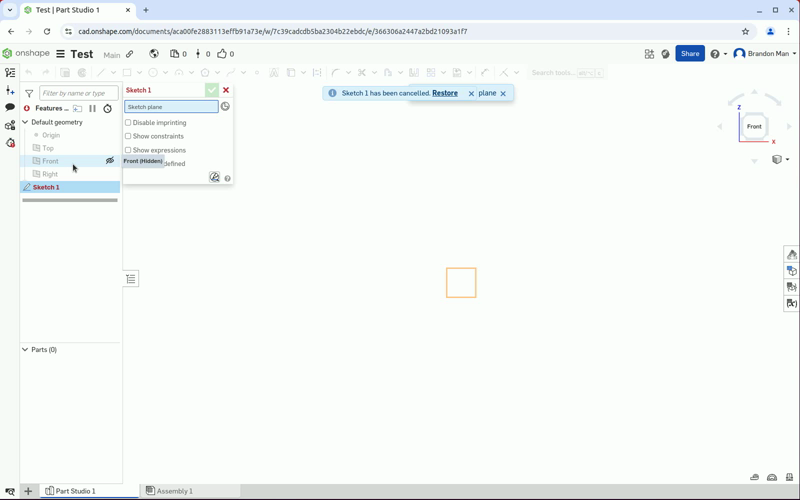
click(73, 163)
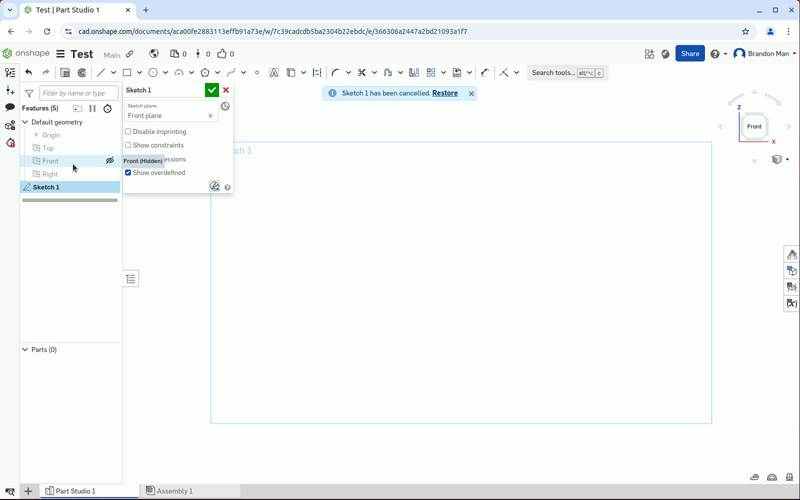
mouse_move(73, 352)
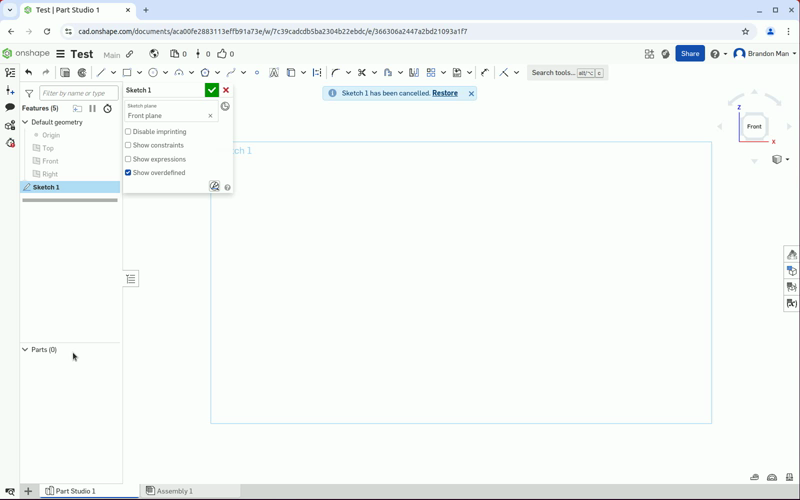
key(y)
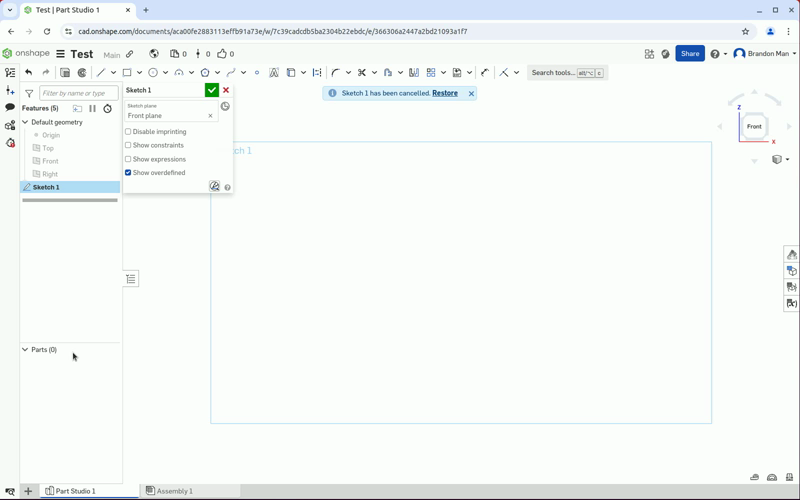
key(l)
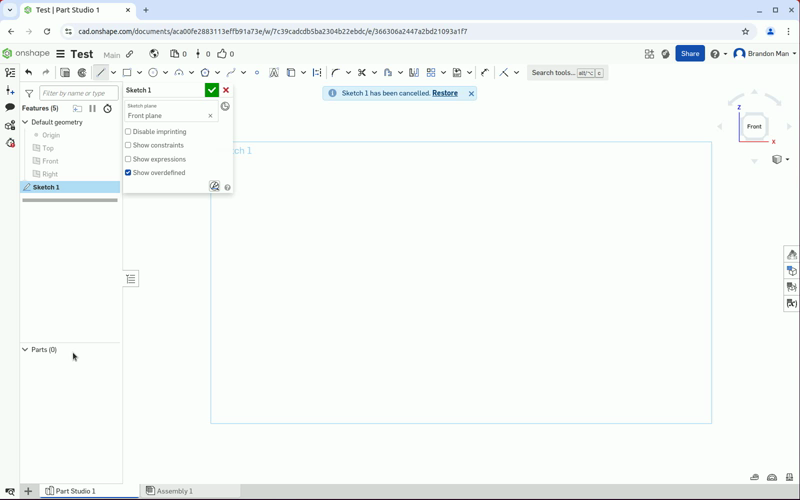
key_down(shift)
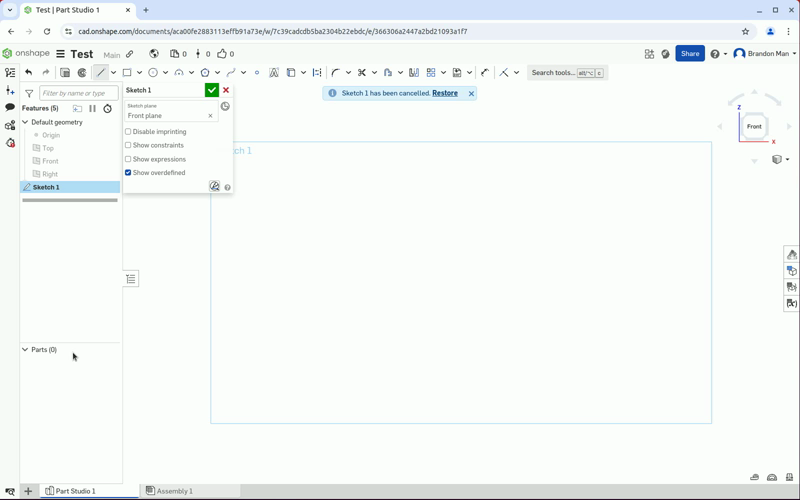
mouse_move(460, 282)
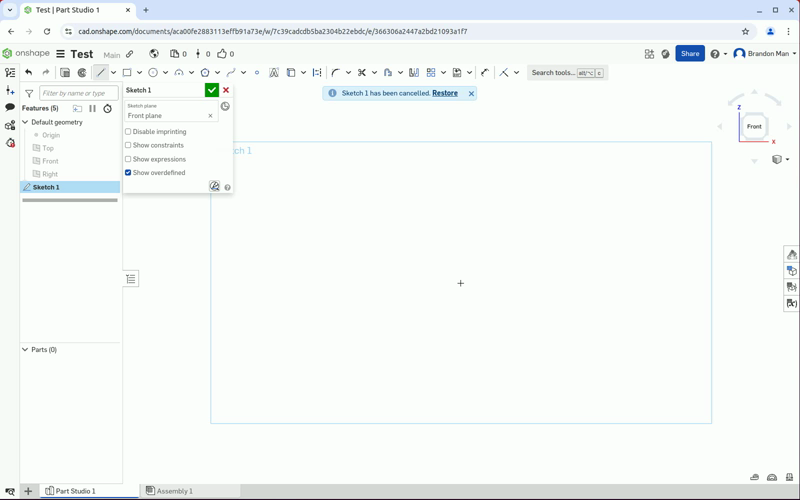
click(460, 282)
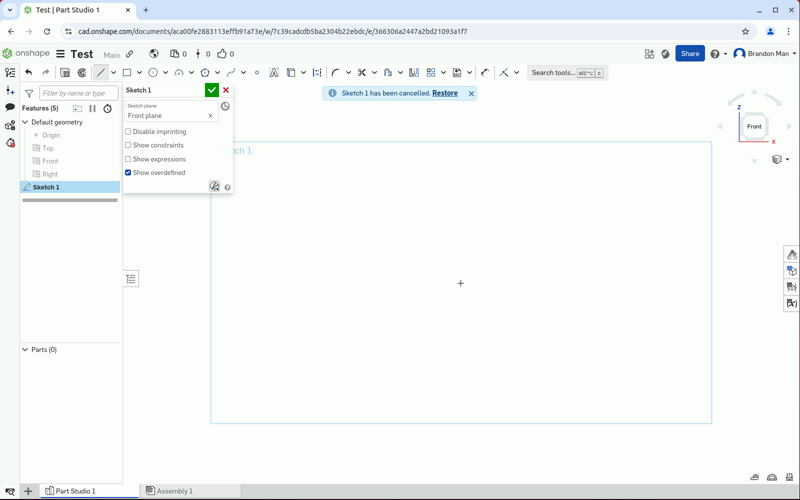
key_up(shift)
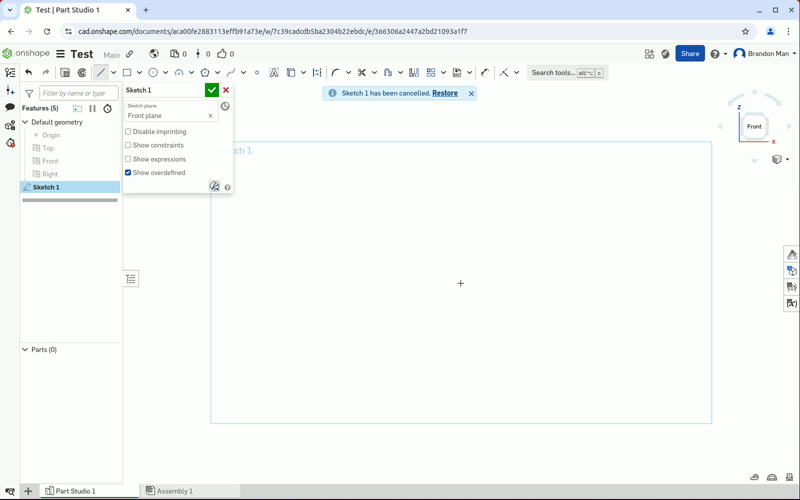
key_down(shift)
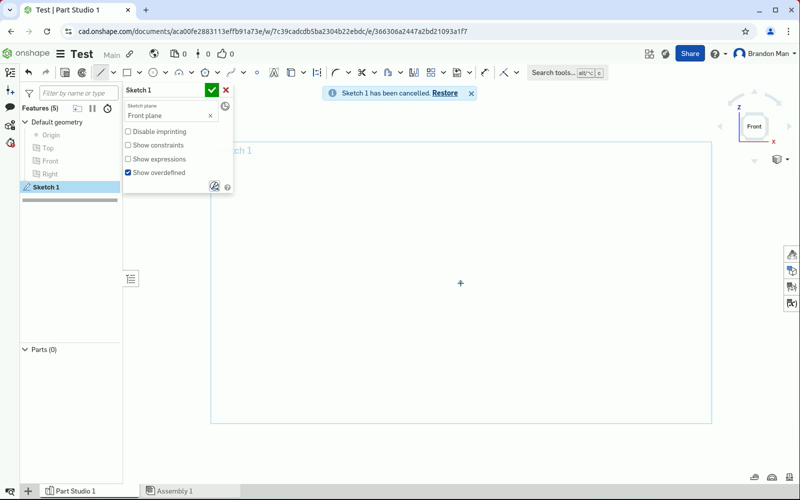
mouse_move(573, 282)
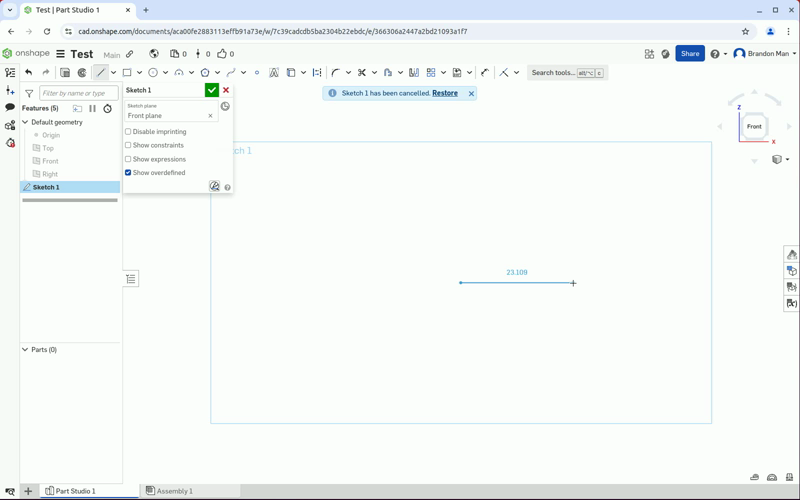
click(573, 282)
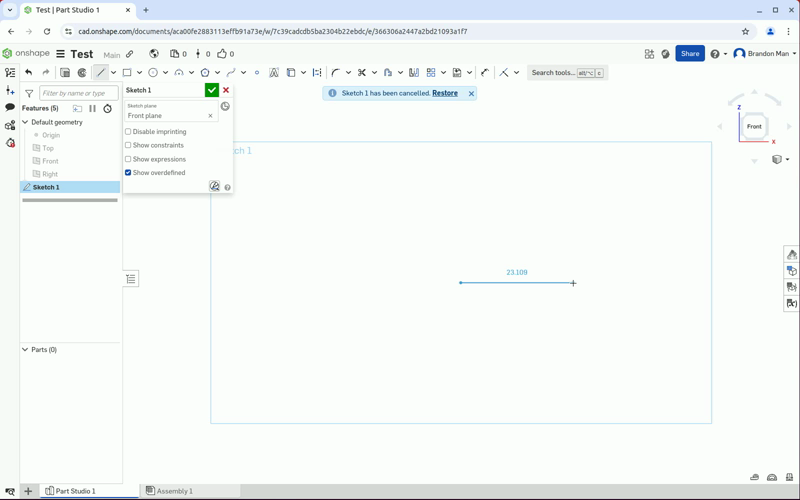
key_up(shift)
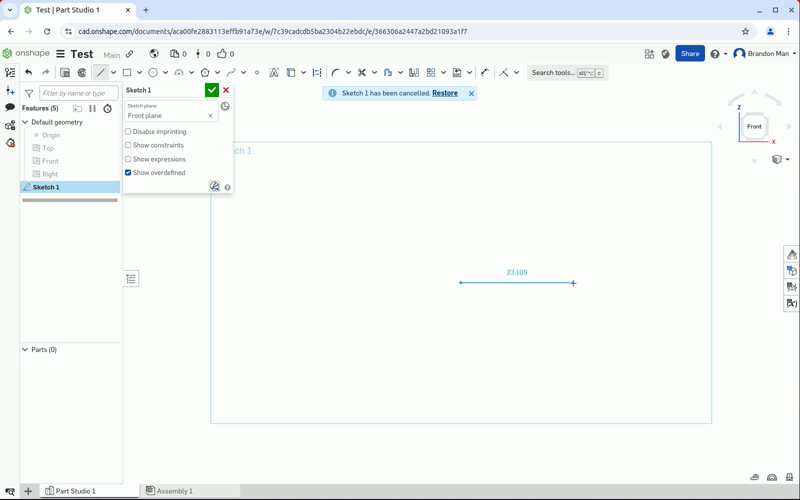
key_down(shift)
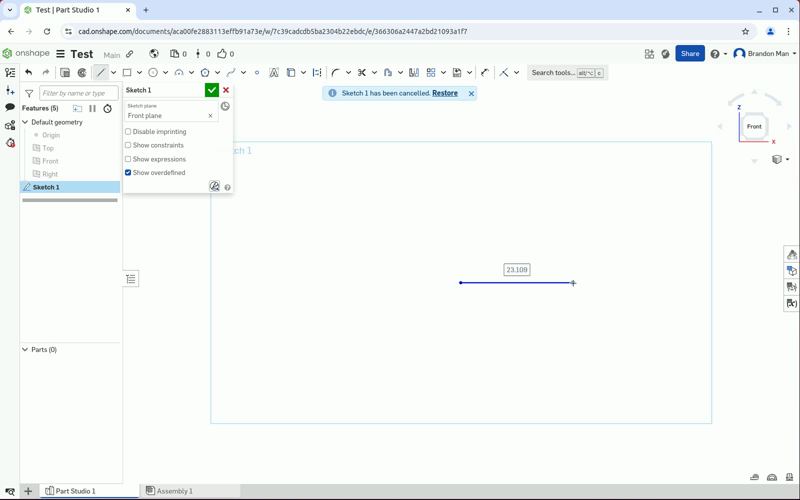
mouse_move(589, 282)
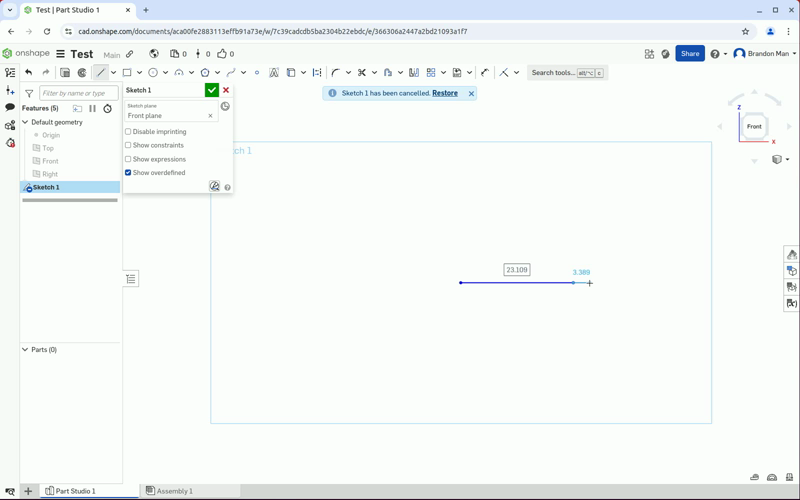
mouse_move(573, 245)
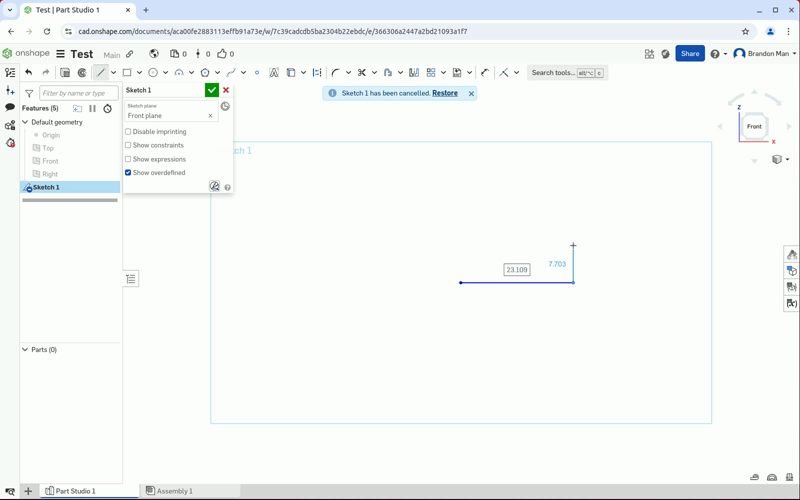
click(573, 245)
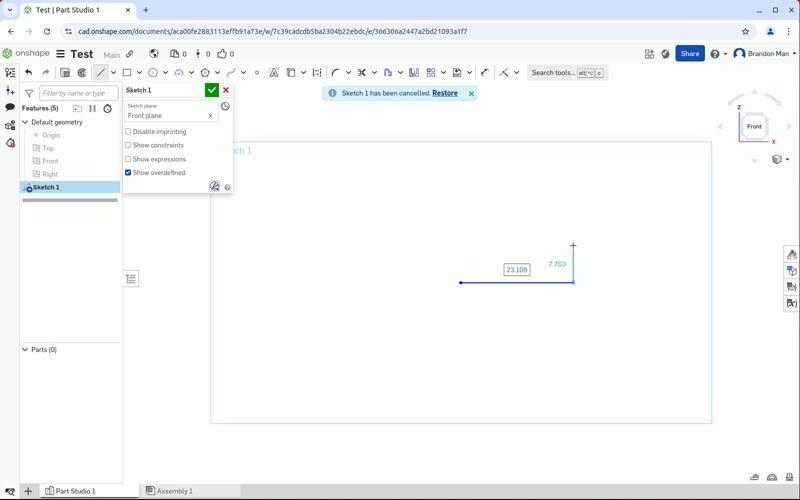
key_up(shift)
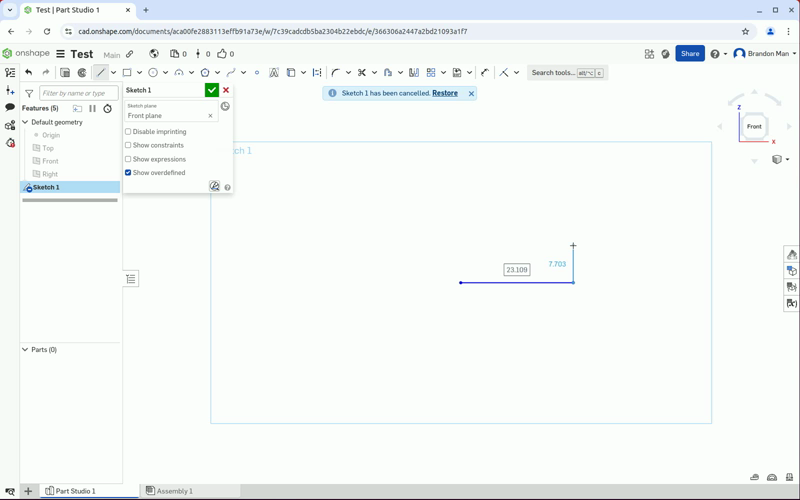
key_down(shift)
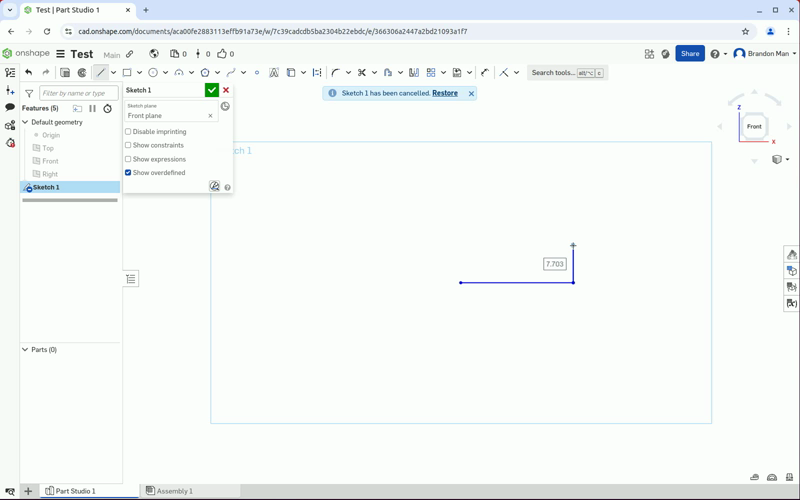
mouse_move(589, 245)
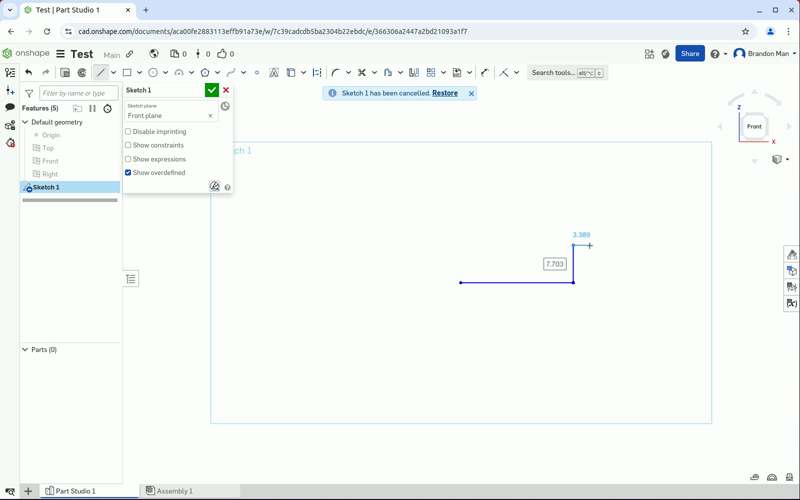
mouse_move(515, 245)
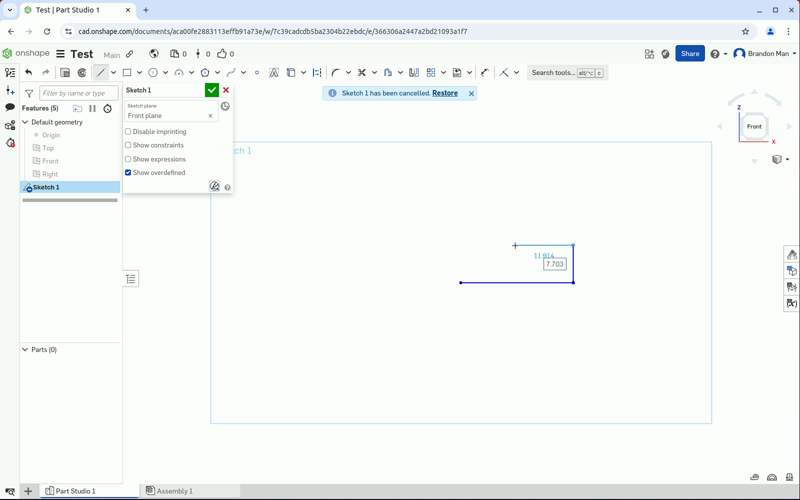
click(515, 245)
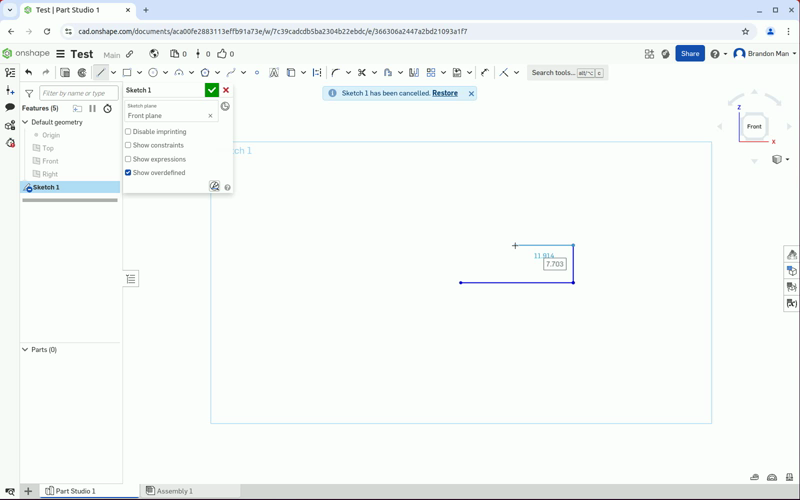
key_up(shift)
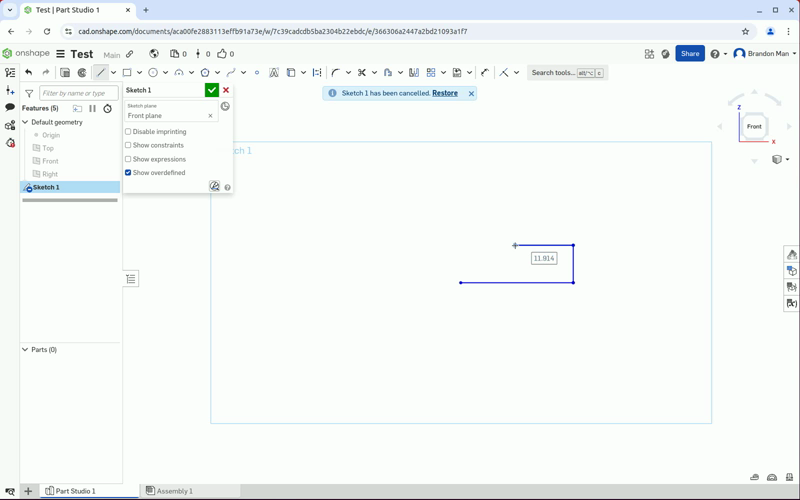
key_down(shift)
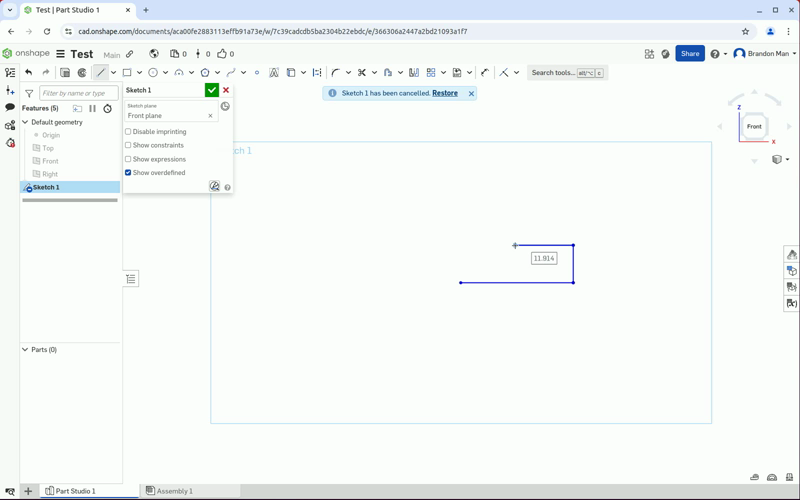
mouse_move(545, 245)
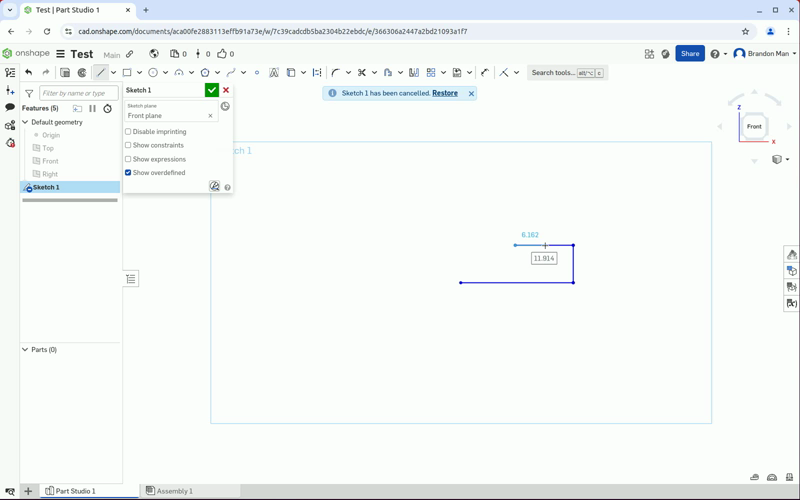
mouse_move(515, 189)
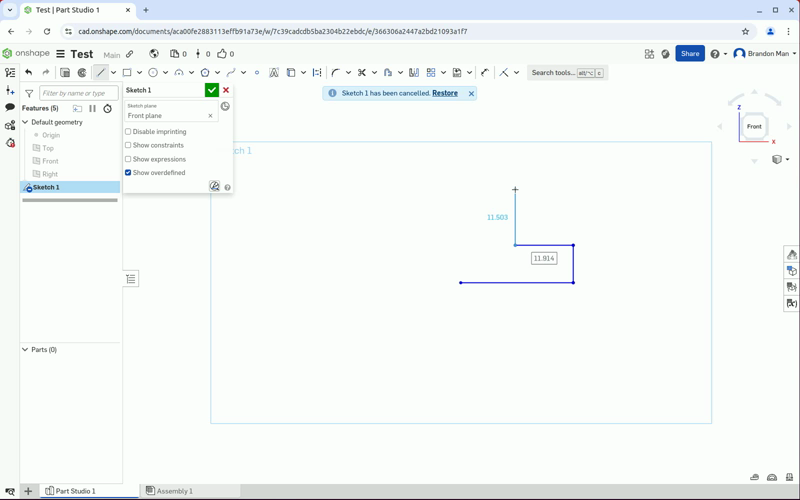
click(515, 189)
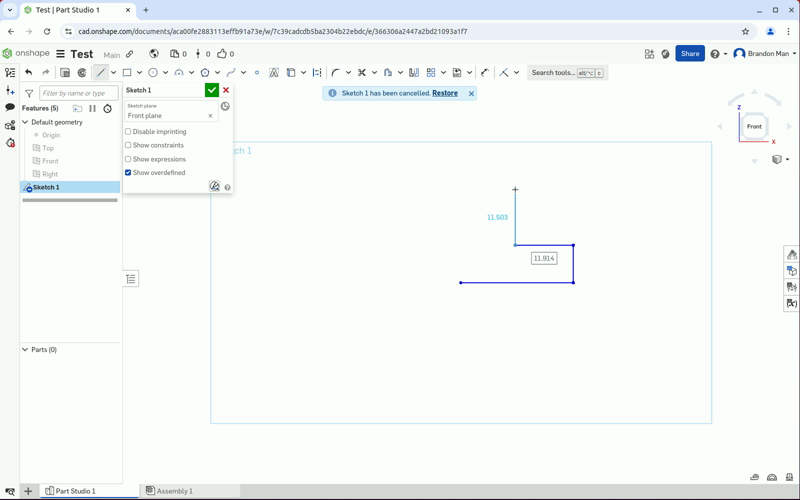
key_up(shift)
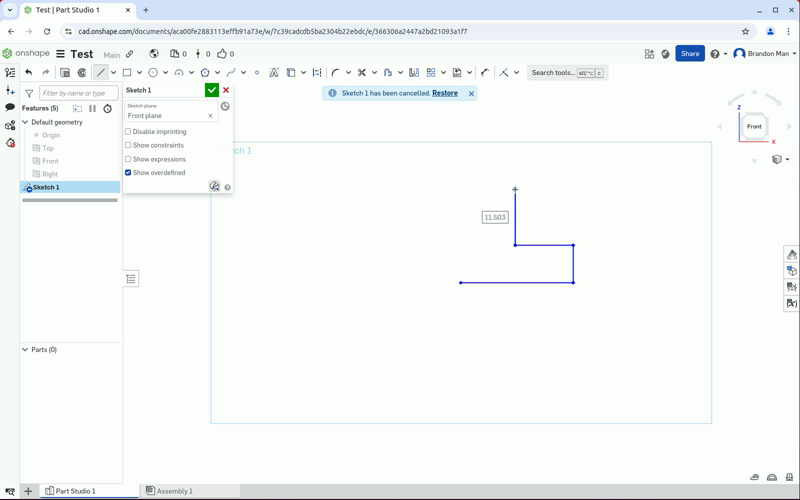
key_down(shift)
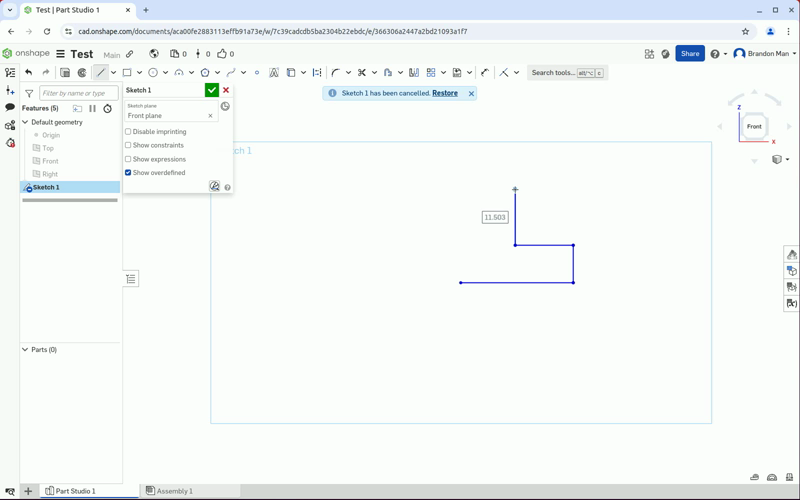
mouse_move(545, 189)
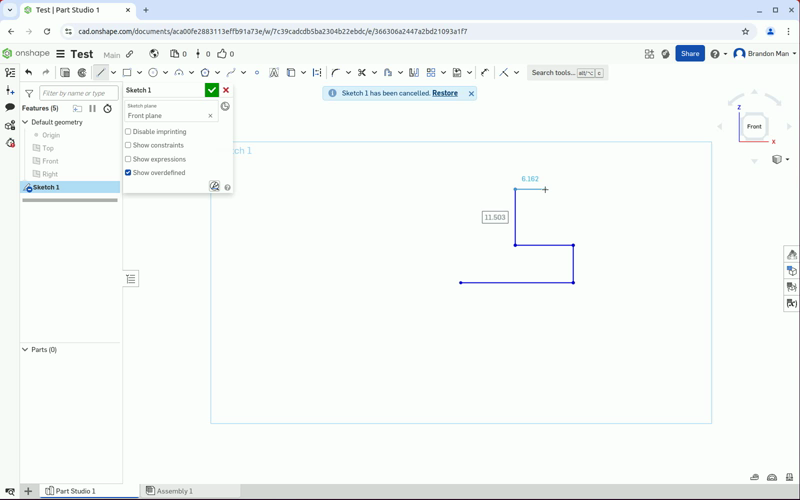
mouse_move(460, 189)
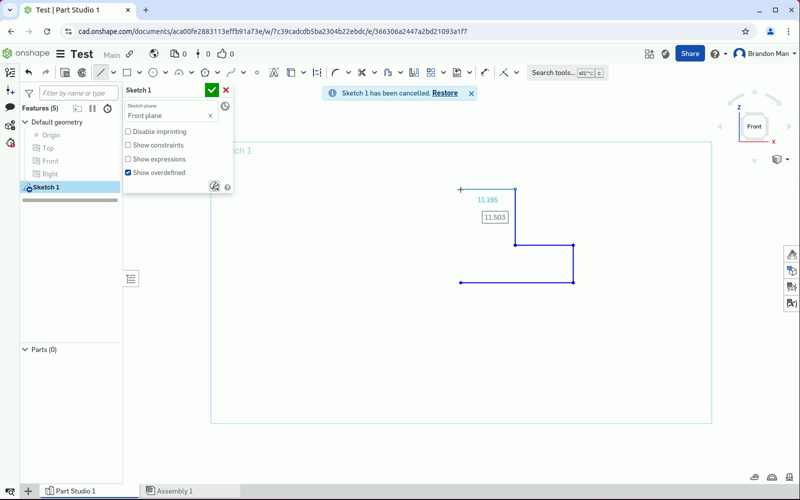
click(460, 189)
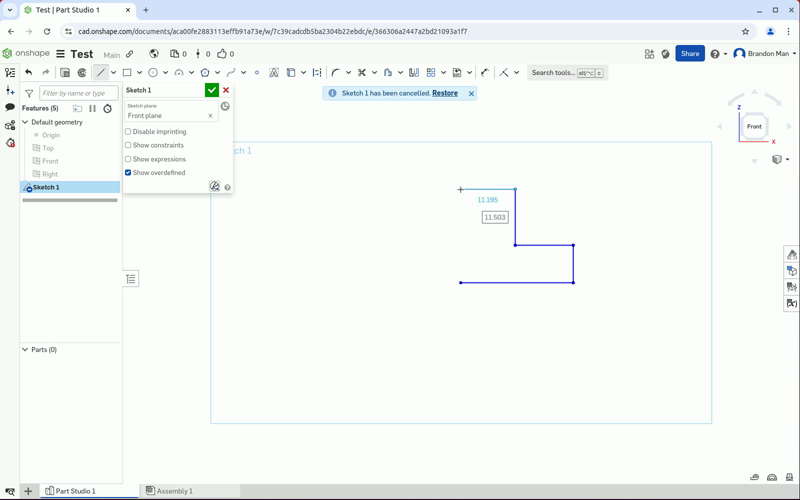
key_up(shift)
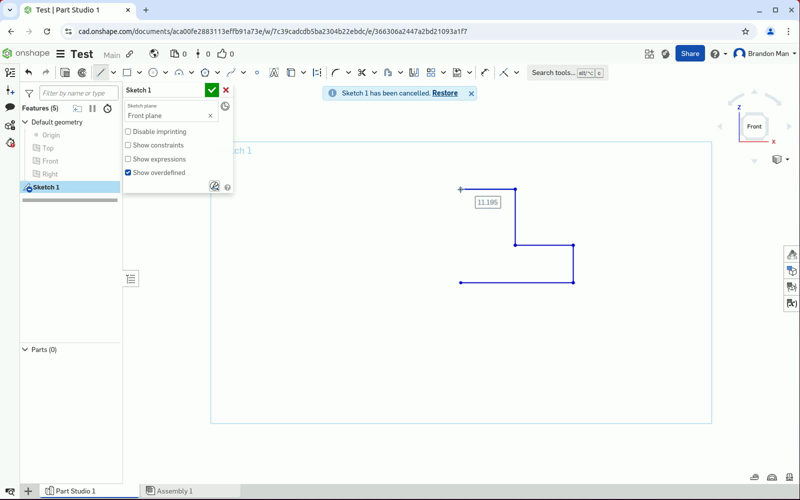
key_down(shift)
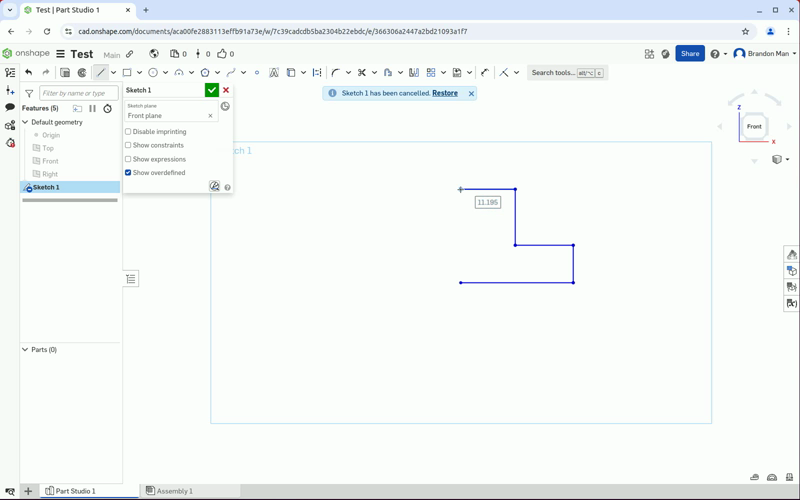
mouse_move(460, 282)
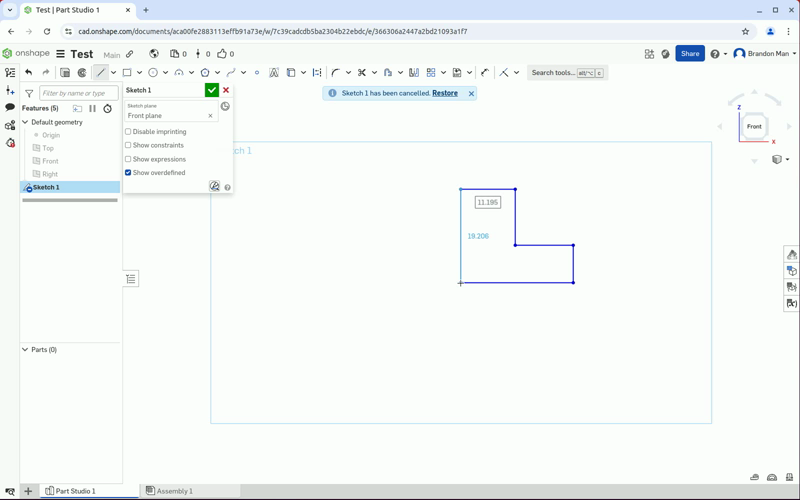
key_up(shift)
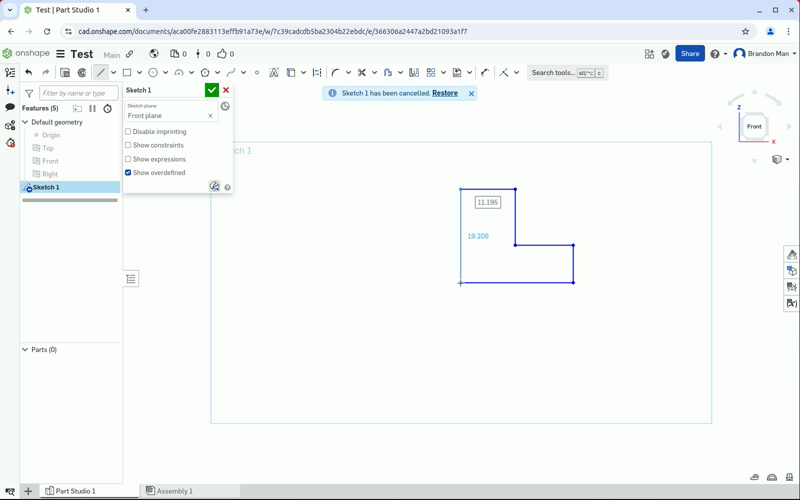
click(460, 282)
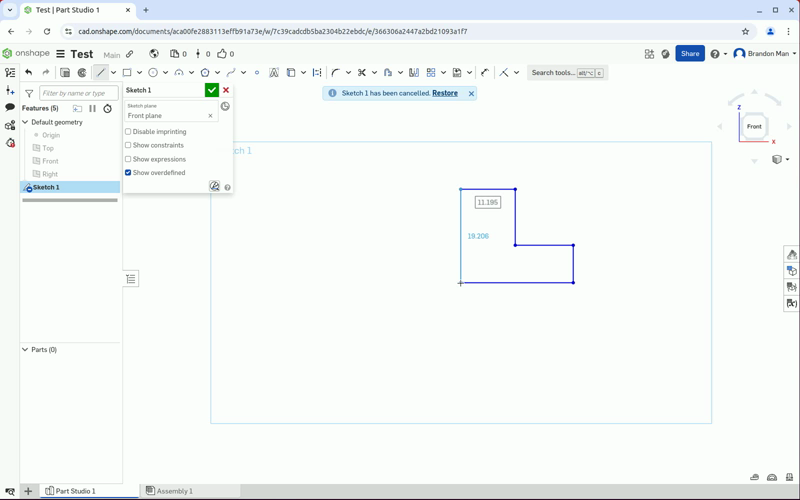
key(esc)
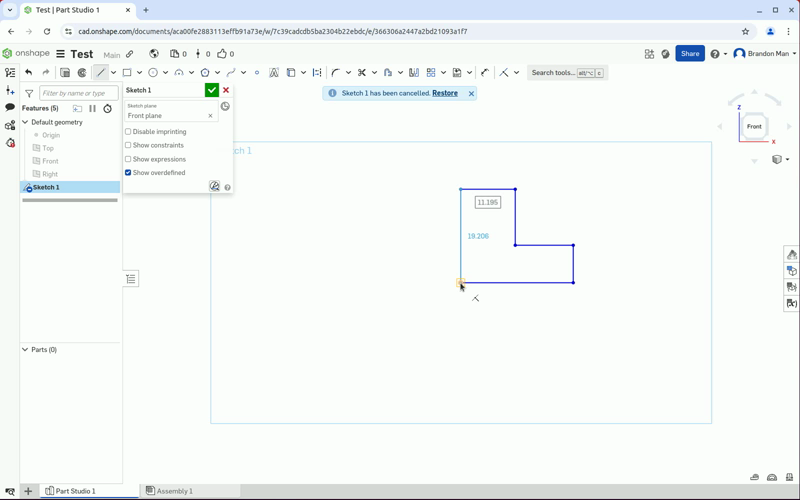
mouse_move(488, 272)
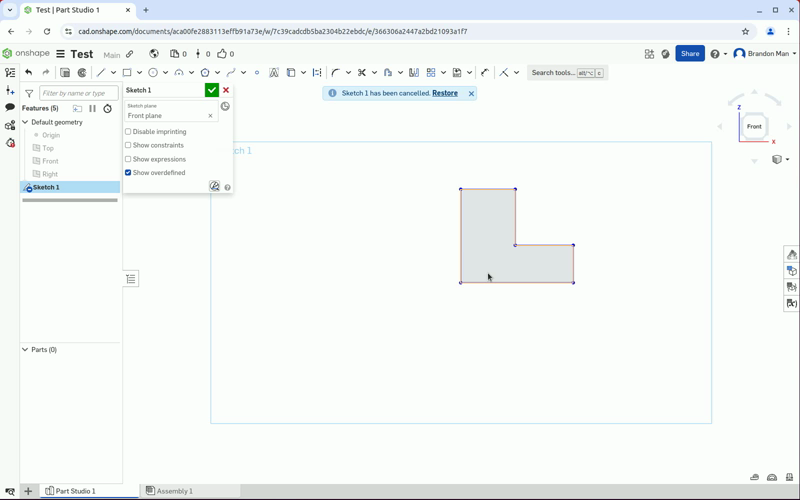
click(488, 272)
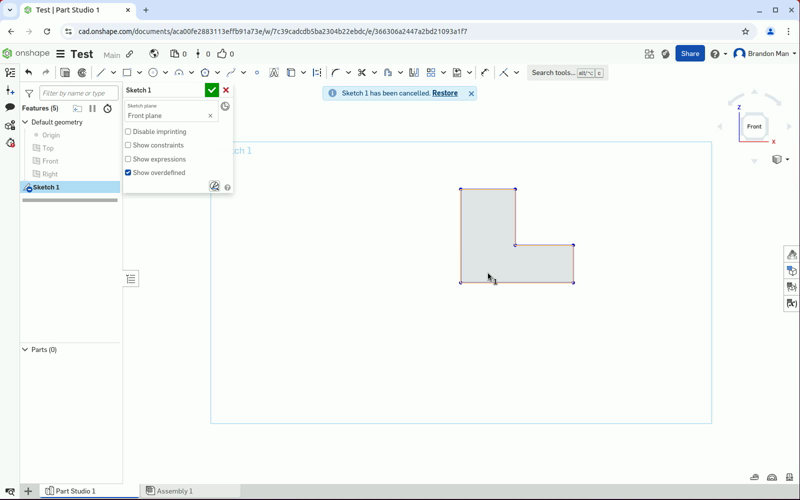
mouse_move(73, 352)
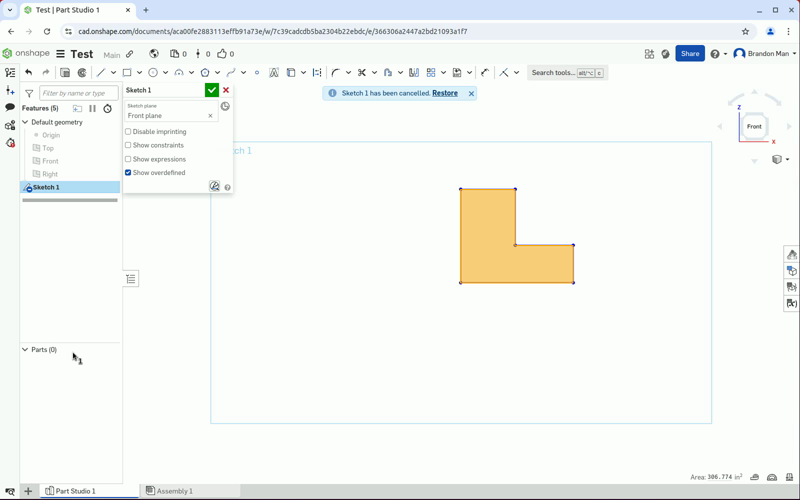
key(shift+y)
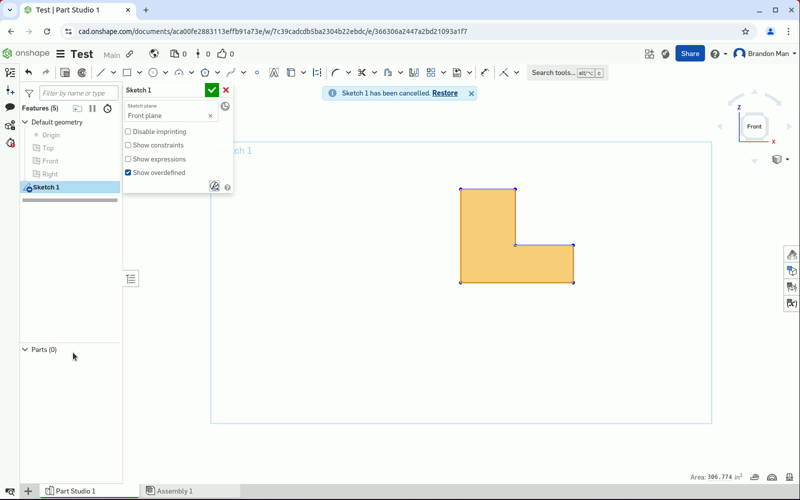
key(shift+e)
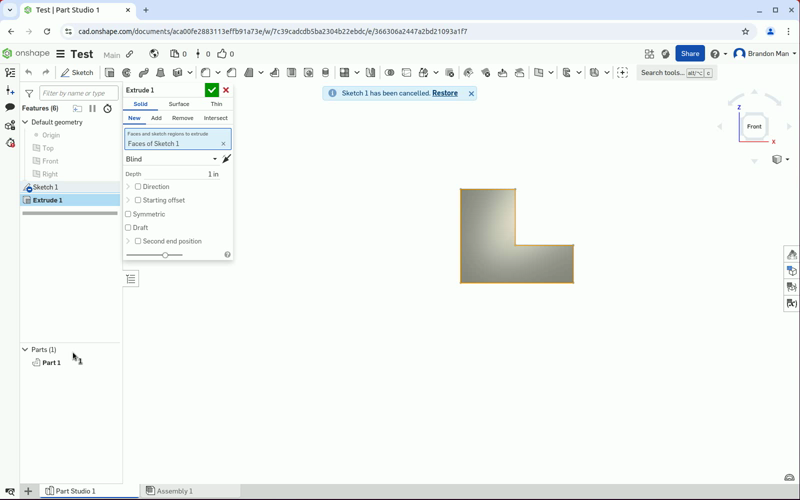
mouse_move(143, 106)
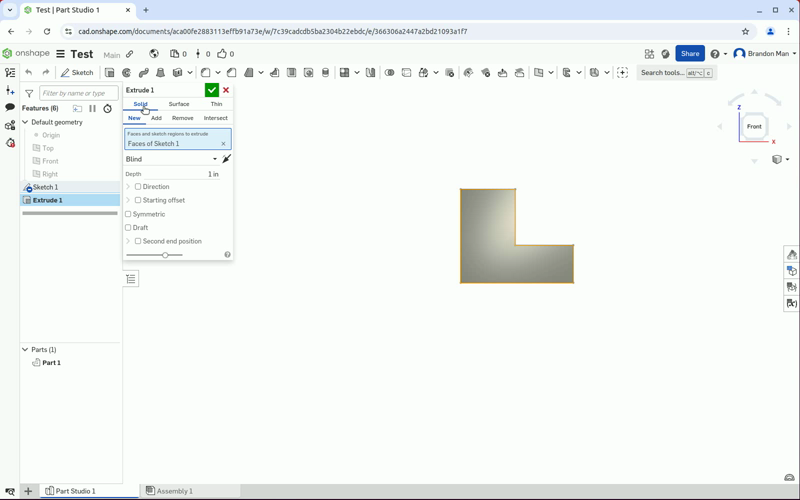
click(143, 106)
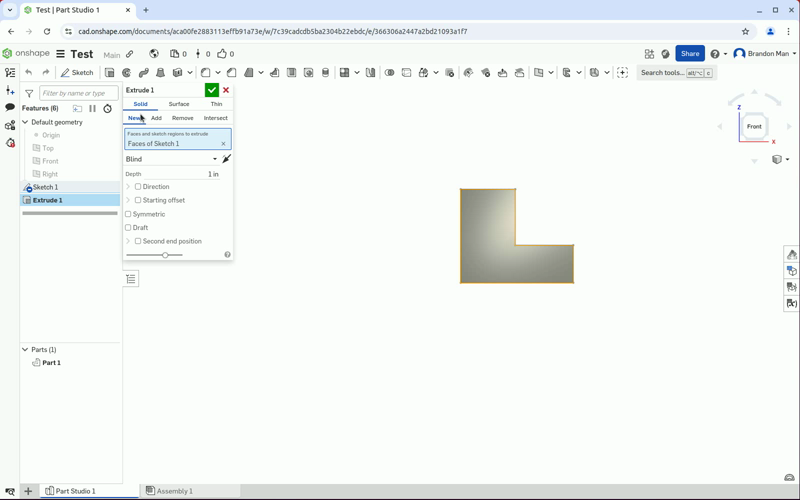
mouse_move(137, 120)
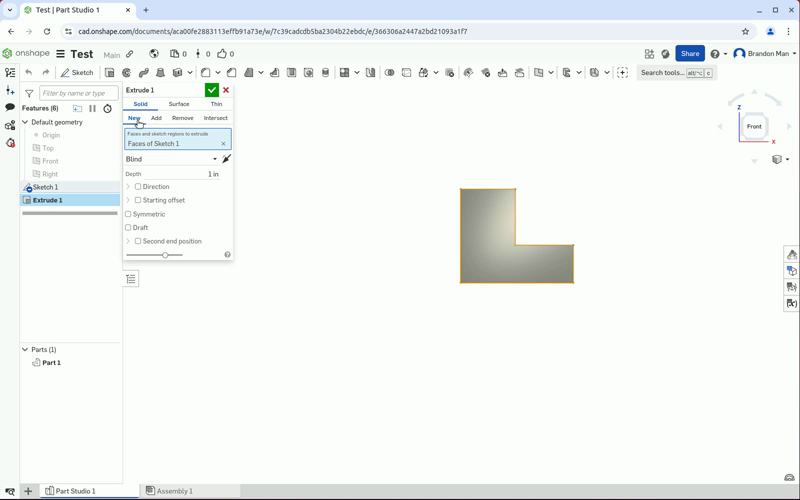
click(137, 120)
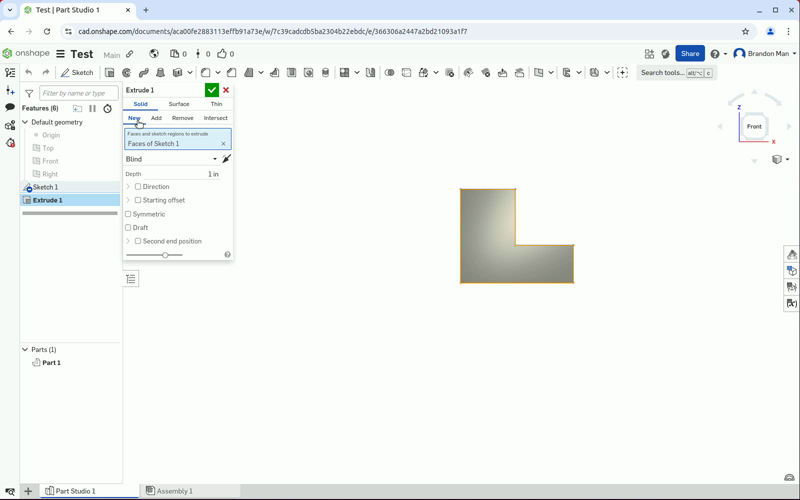
key(tab, 4)
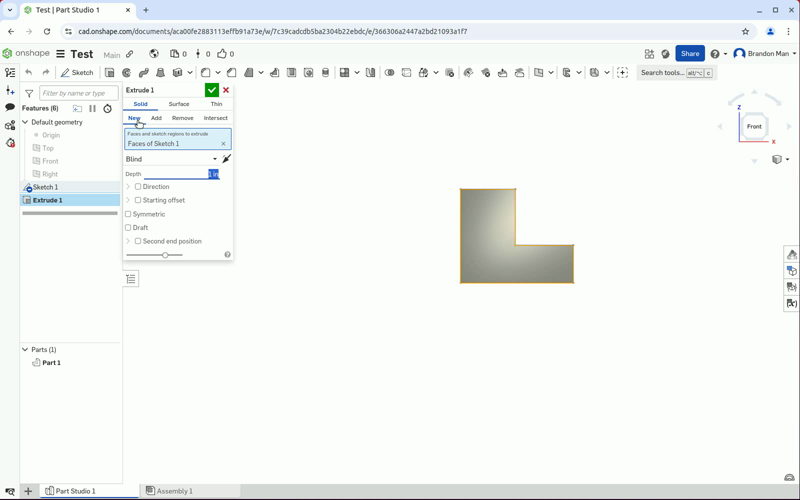
text(15.405)
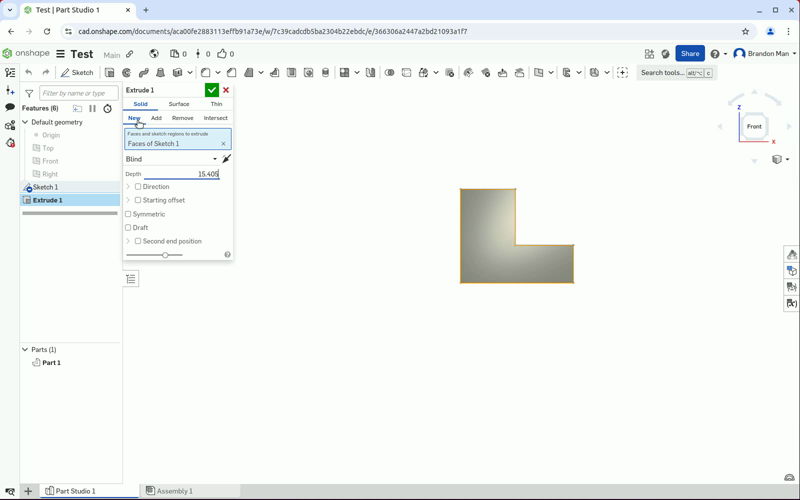
key(enter)
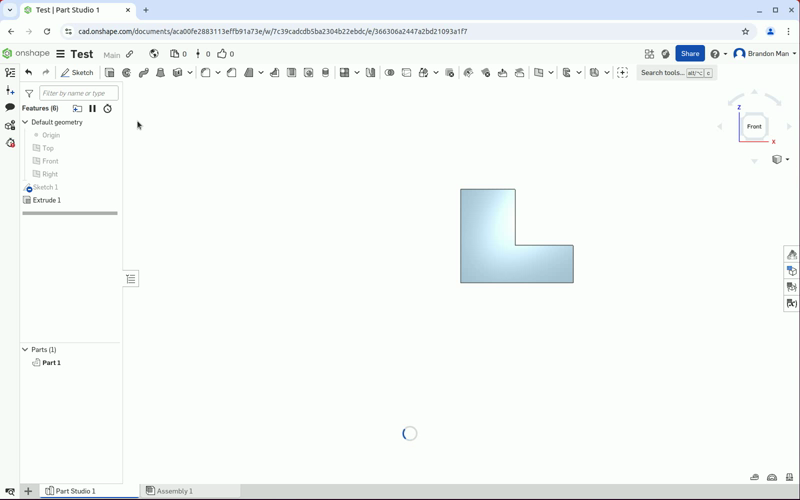
key(shift+h)
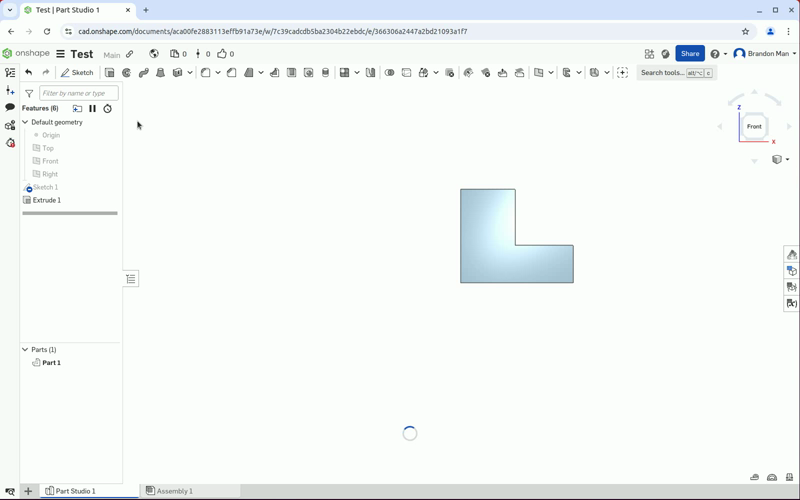
key(shift+h)
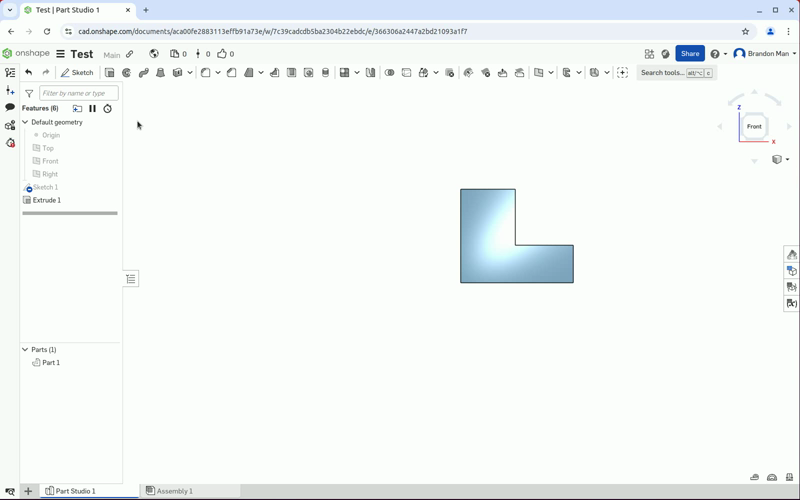
mouse_move(73, 189)
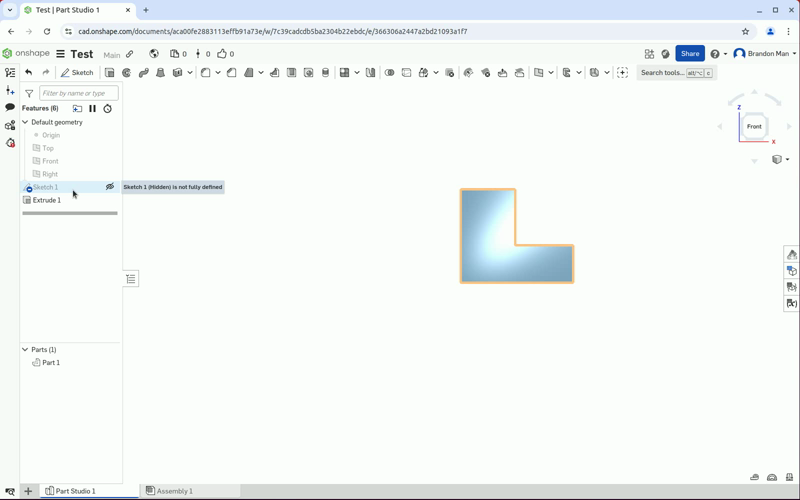
click(73, 189)
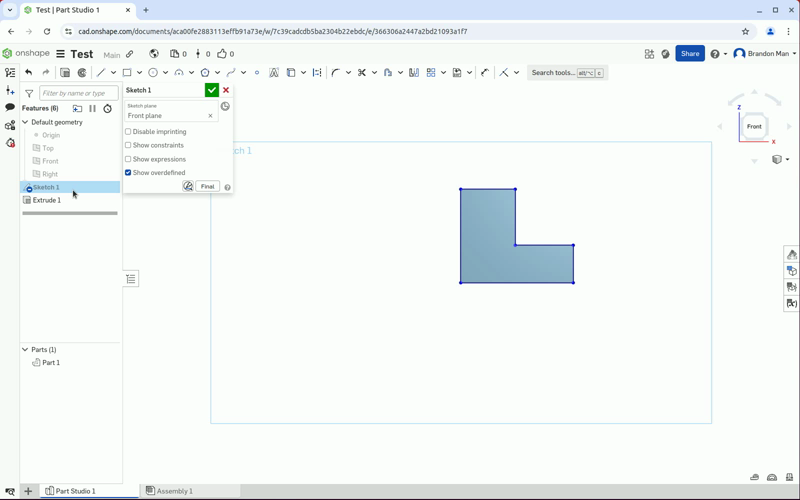
mouse_move(229, 92)
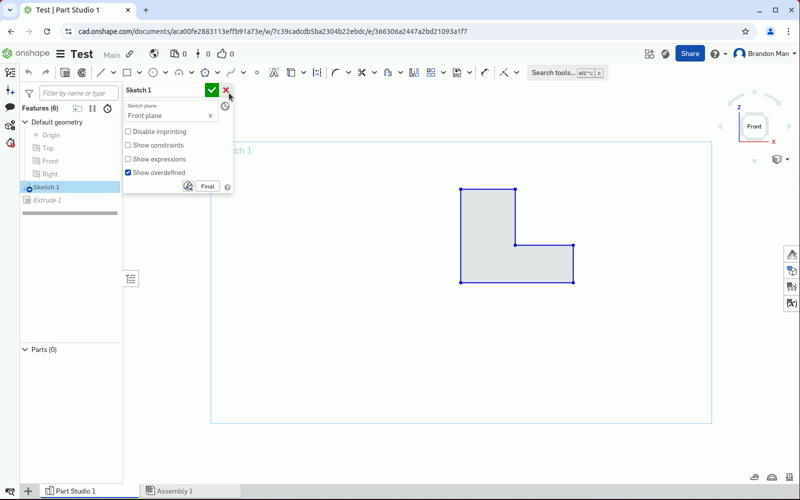
click(229, 92)
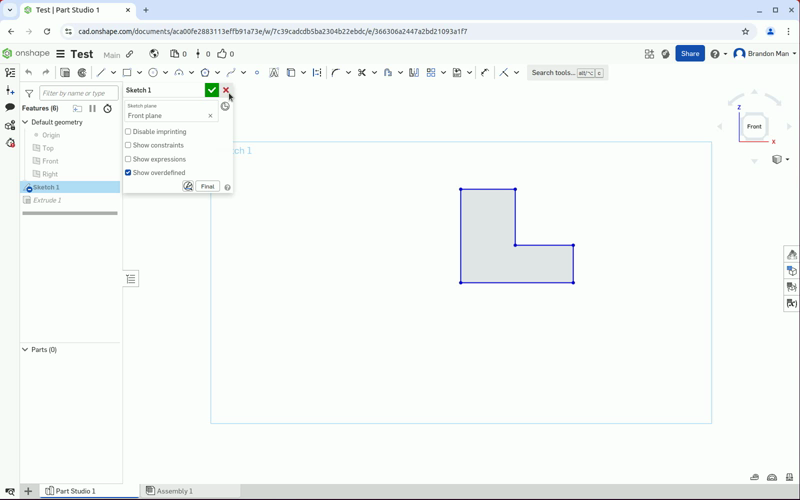
key(shift+s)
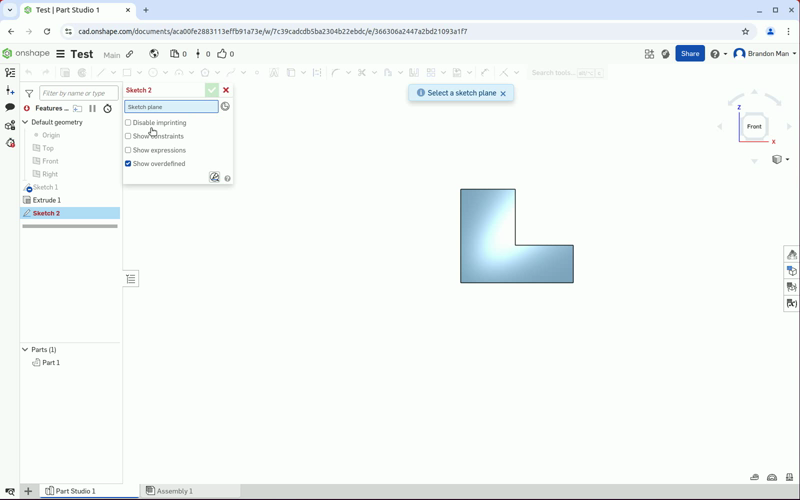
mouse_move(73, 163)
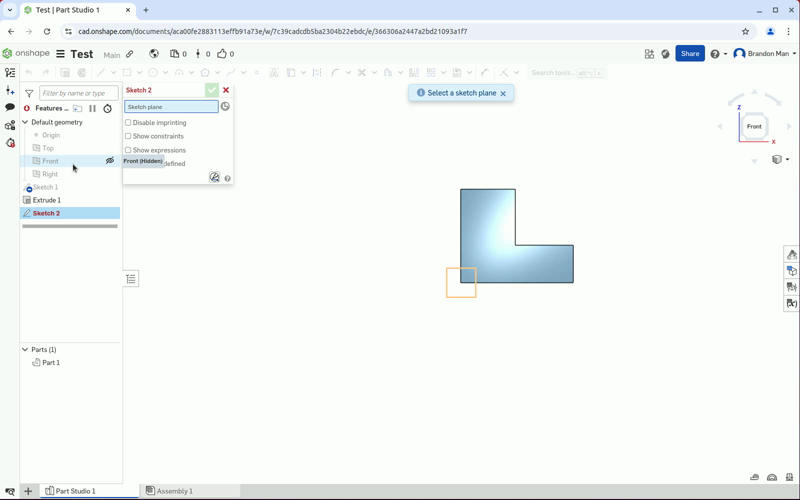
click(73, 163)
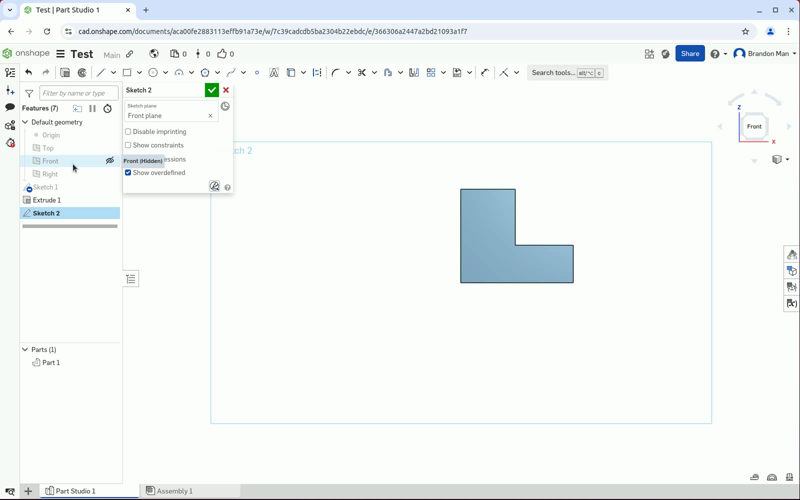
mouse_move(73, 352)
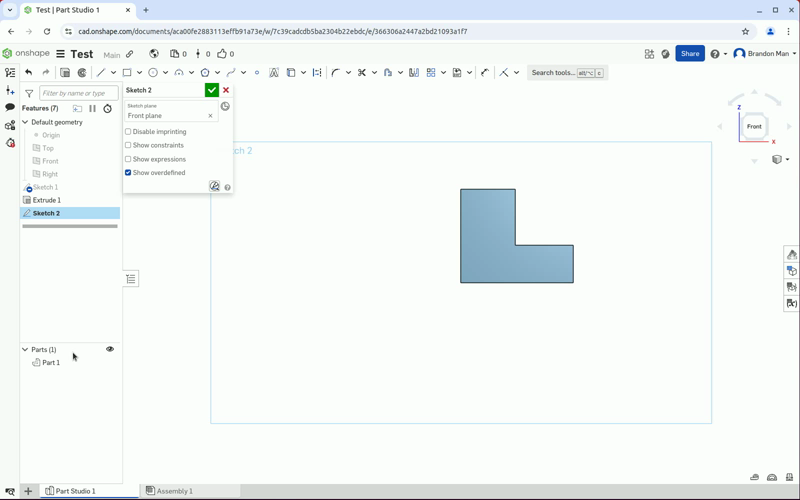
key(y)
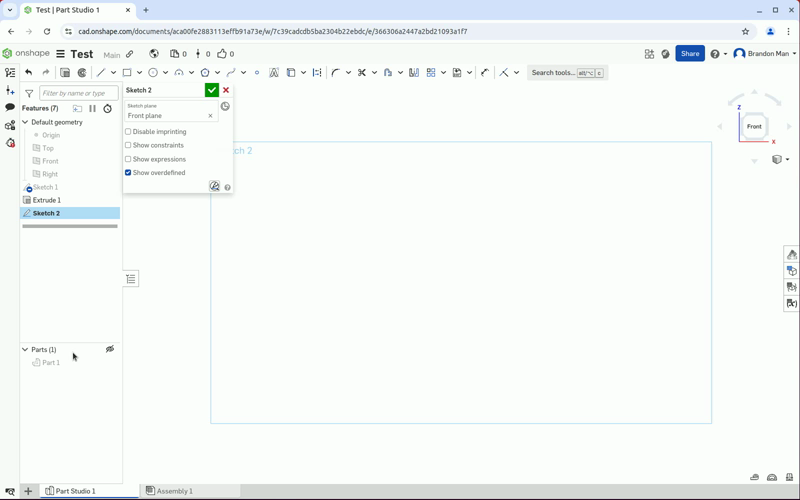
key(l)
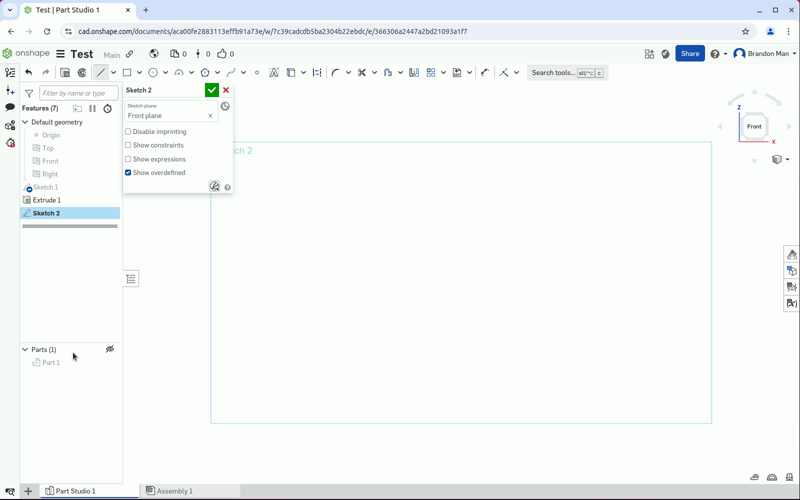
key_down(shift)
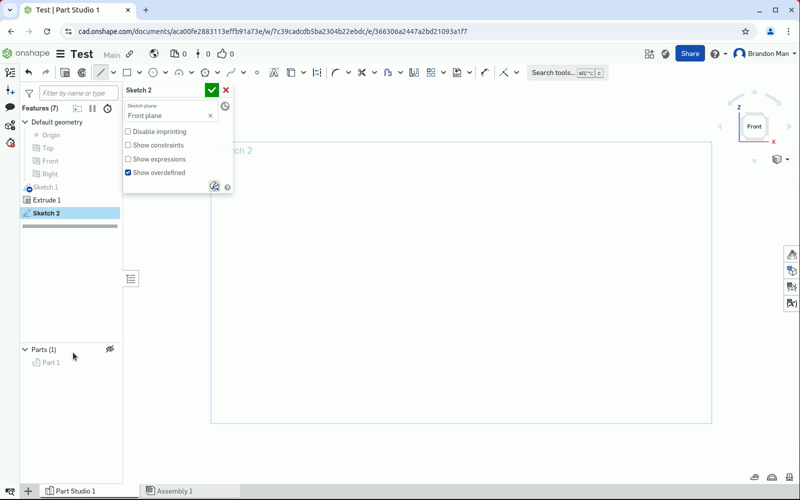
mouse_move(460, 282)
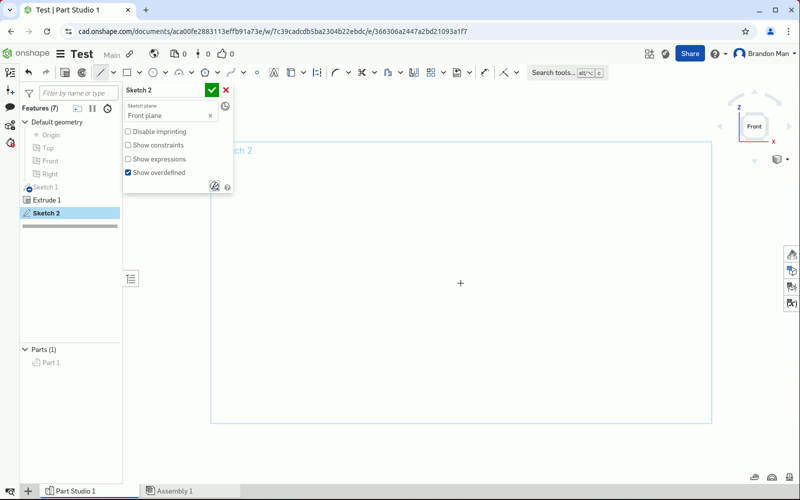
click(460, 282)
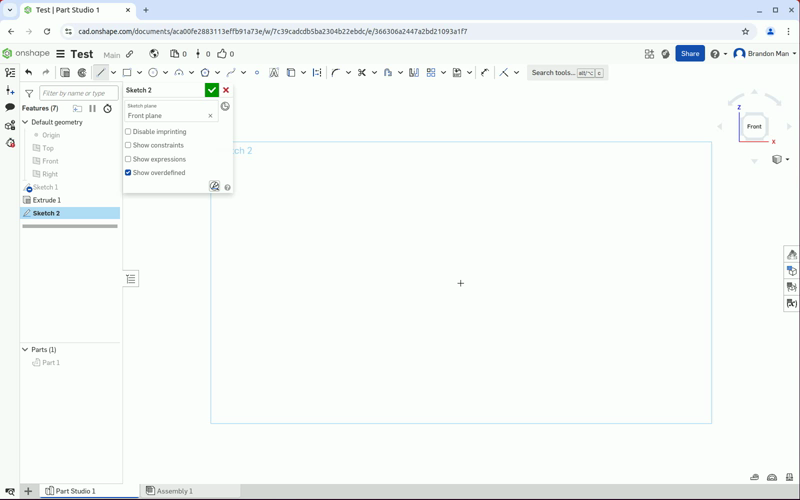
key_up(shift)
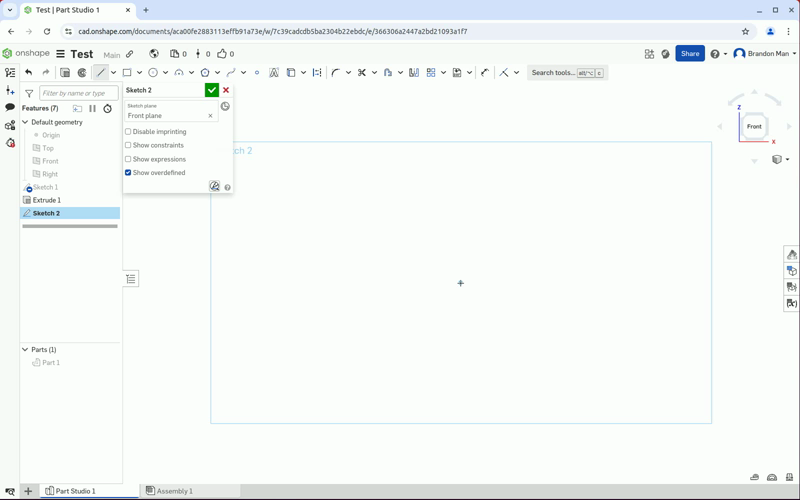
key_down(shift)
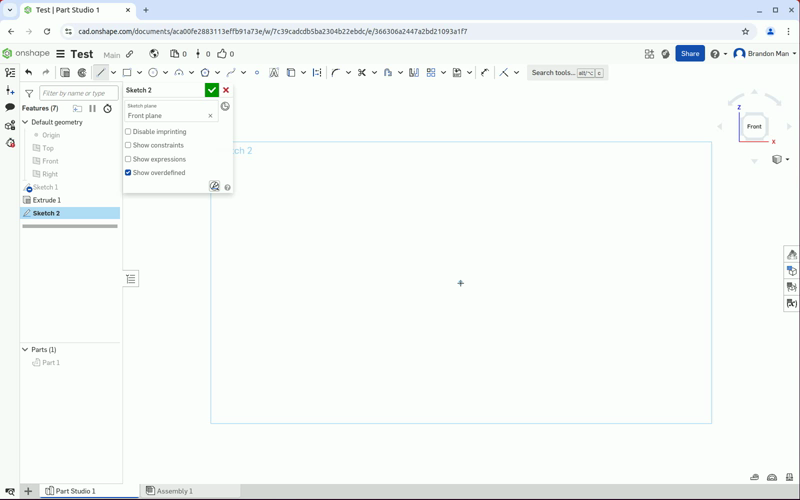
mouse_move(573, 282)
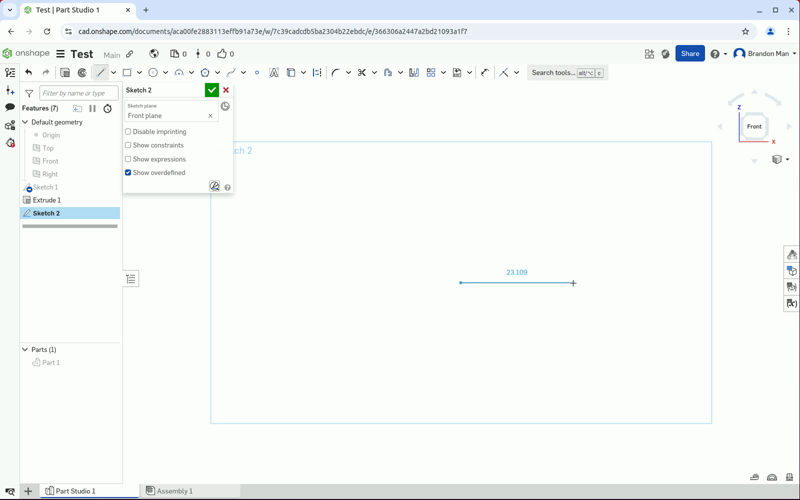
click(573, 282)
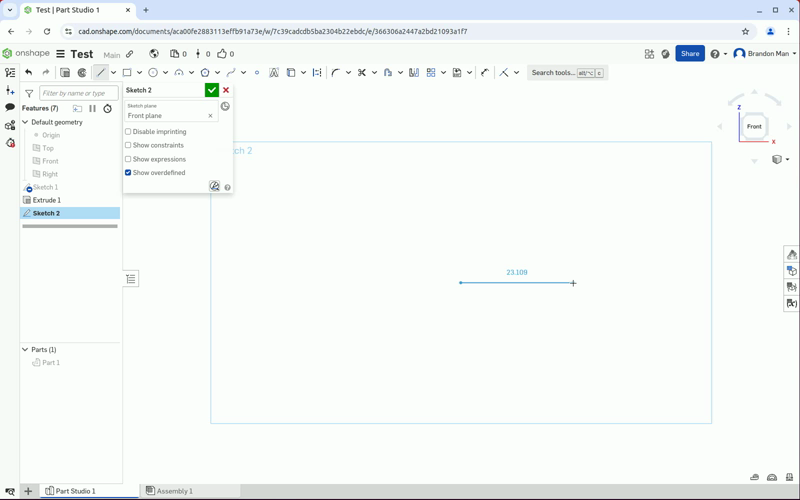
key_up(shift)
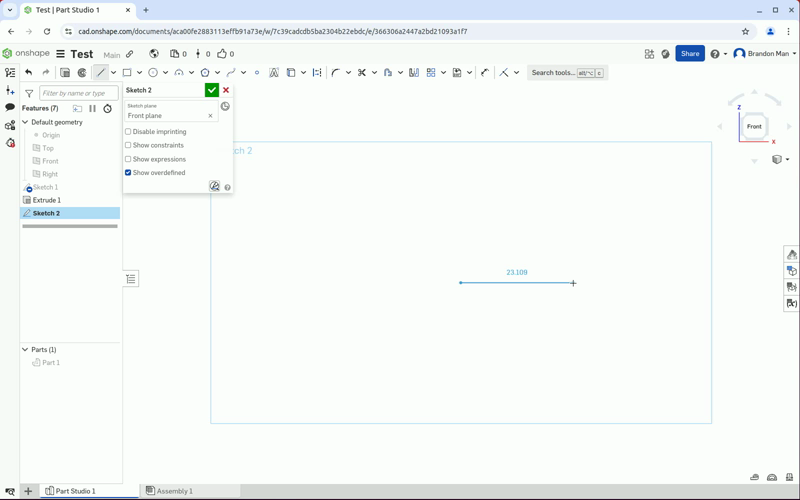
key_down(shift)
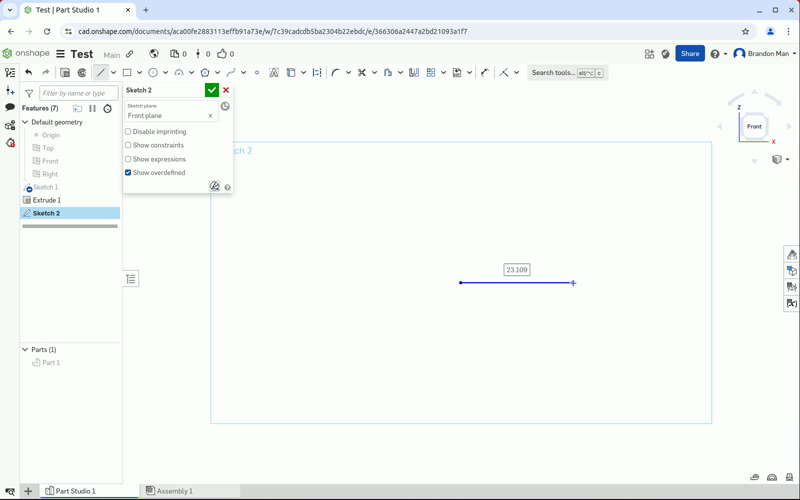
mouse_move(589, 282)
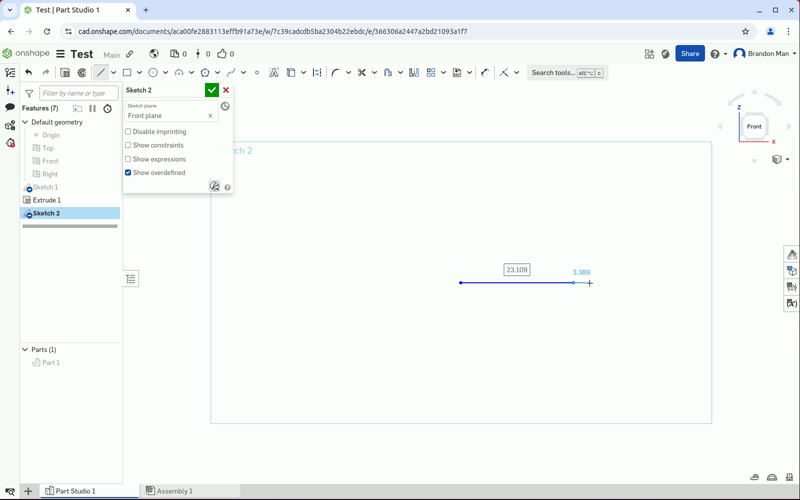
mouse_move(573, 245)
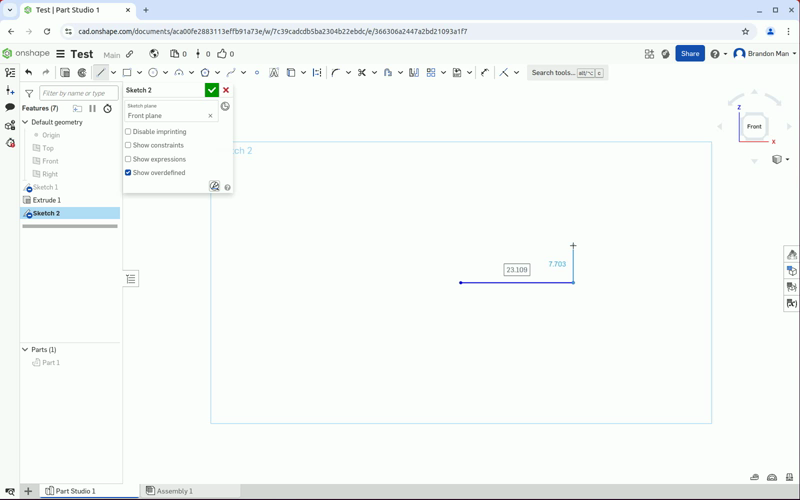
click(573, 245)
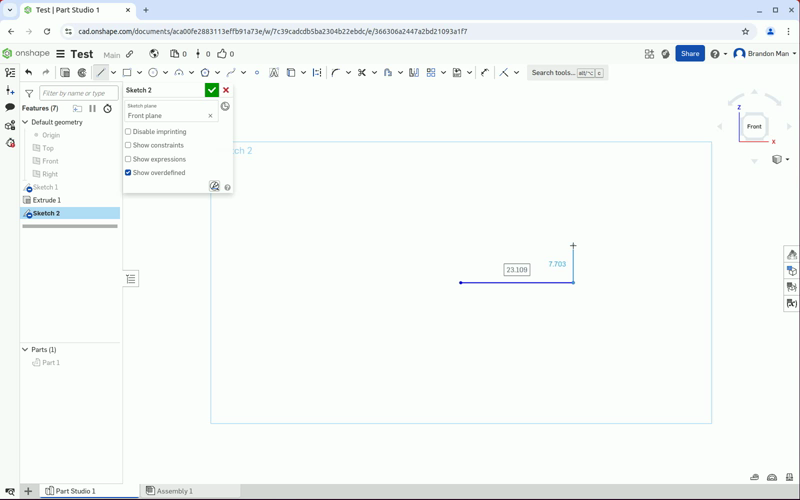
key_up(shift)
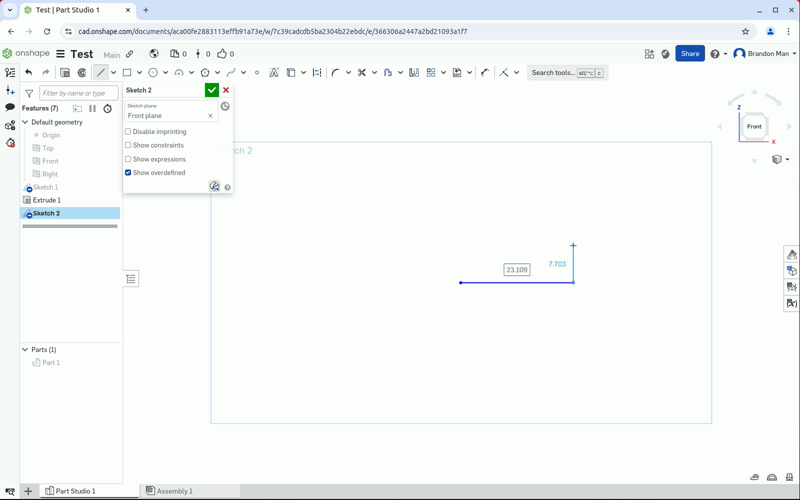
key_down(shift)
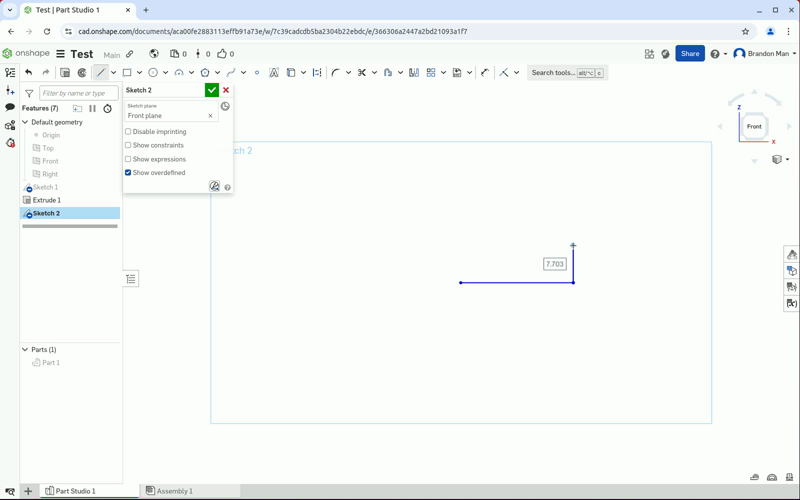
mouse_move(589, 245)
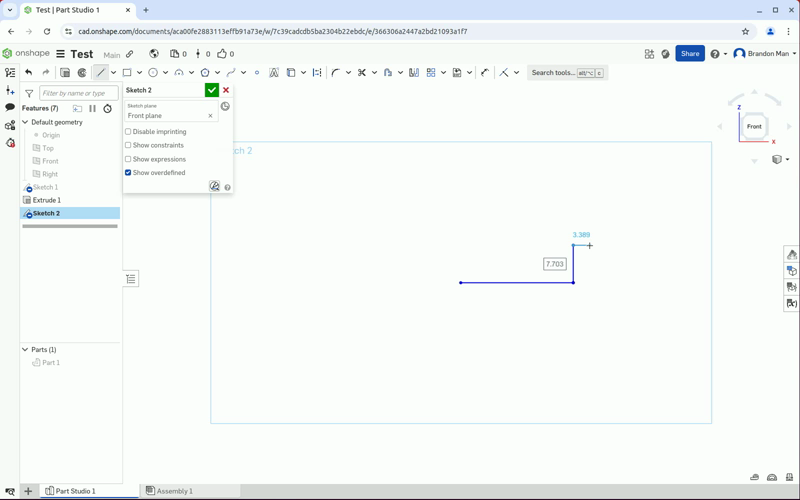
mouse_move(515, 245)
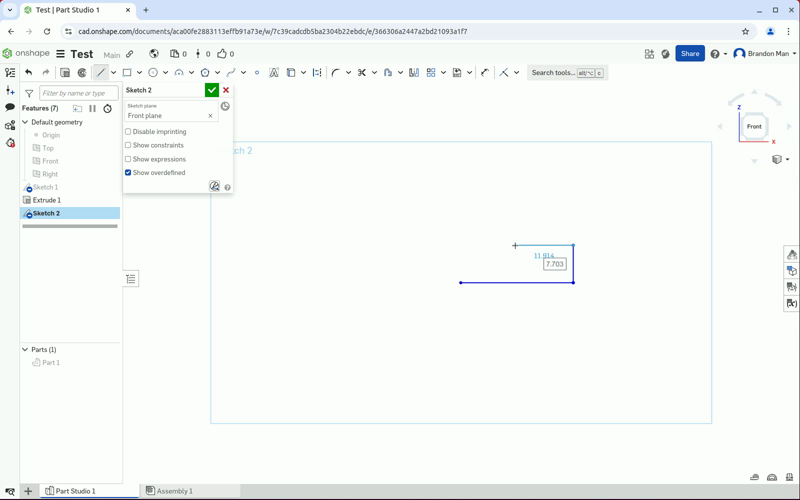
click(515, 245)
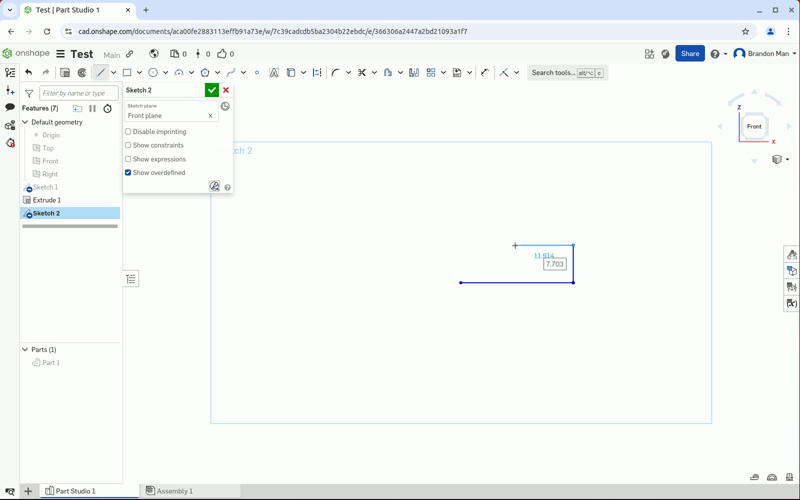
key_up(shift)
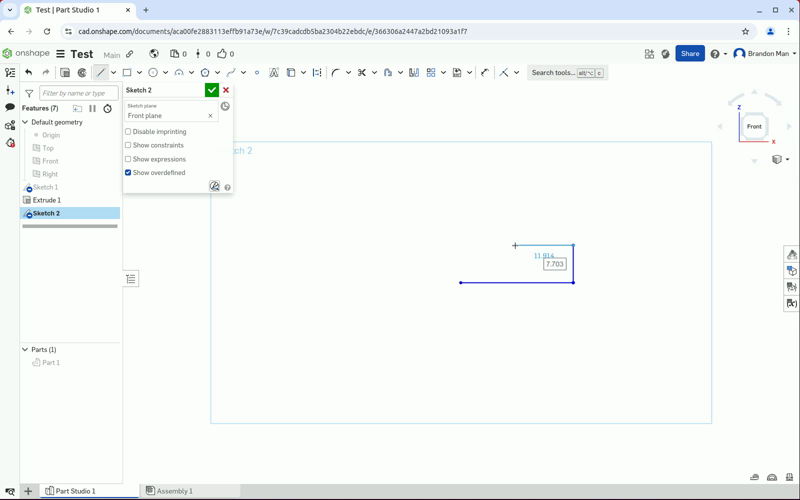
key_down(shift)
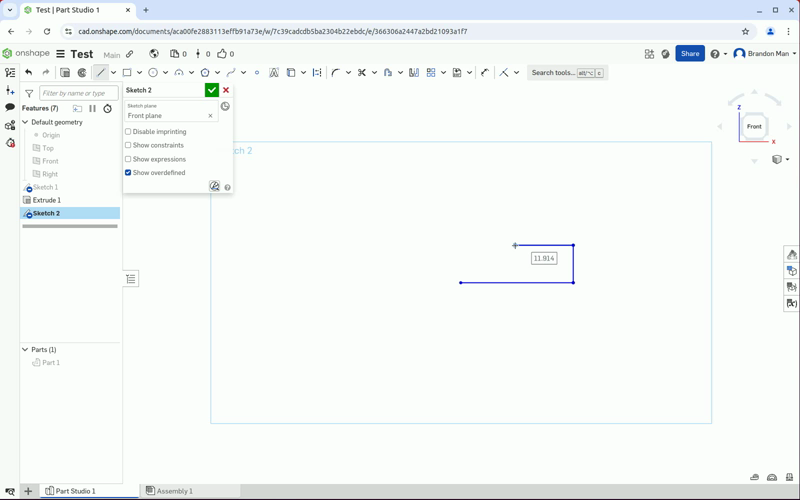
mouse_move(545, 245)
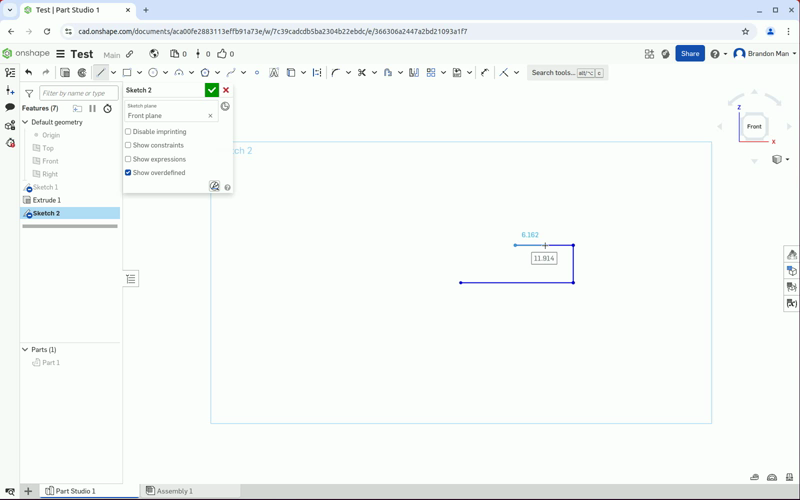
mouse_move(515, 189)
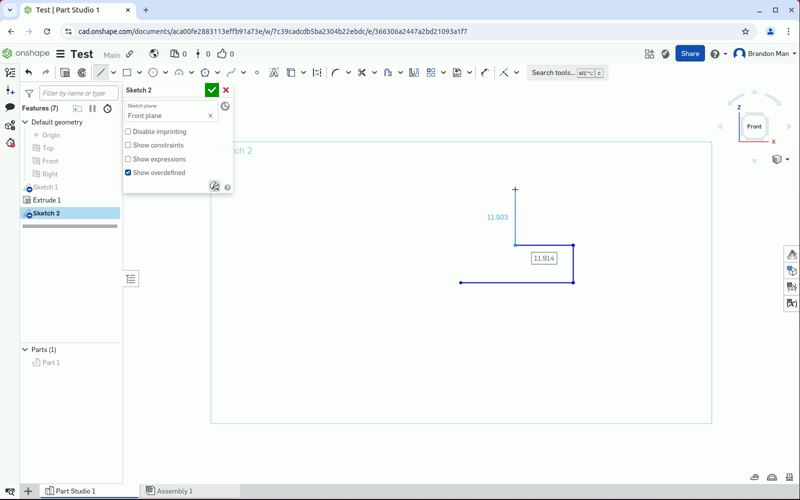
click(515, 189)
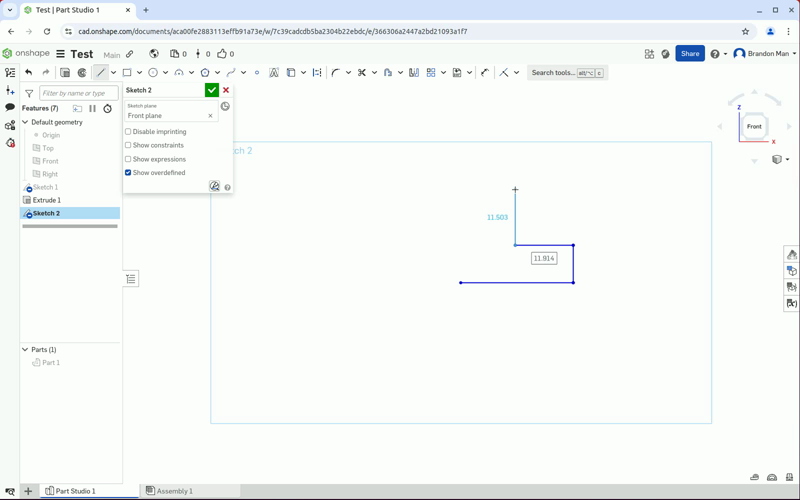
key_up(shift)
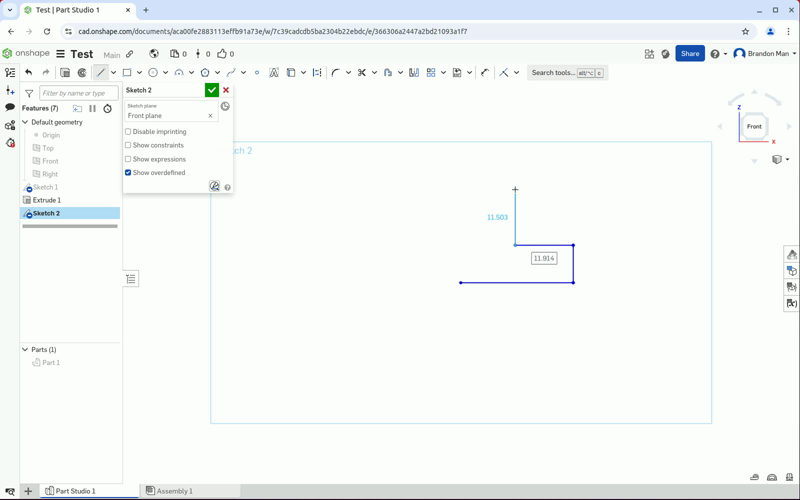
key_down(shift)
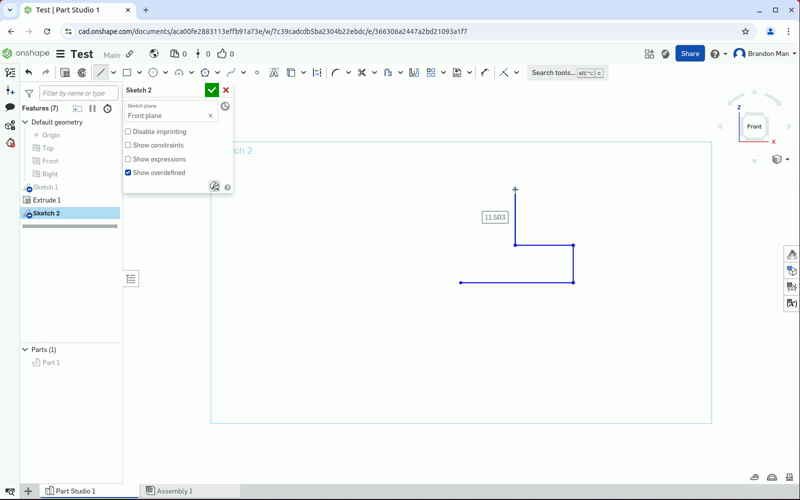
mouse_move(545, 189)
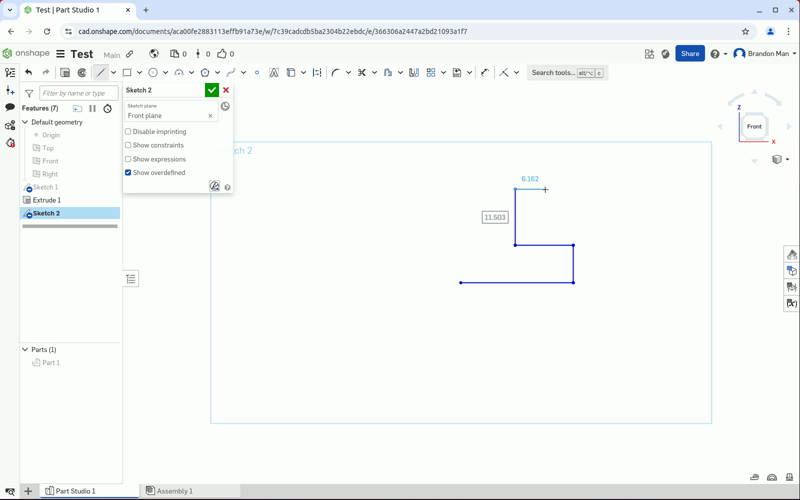
mouse_move(460, 189)
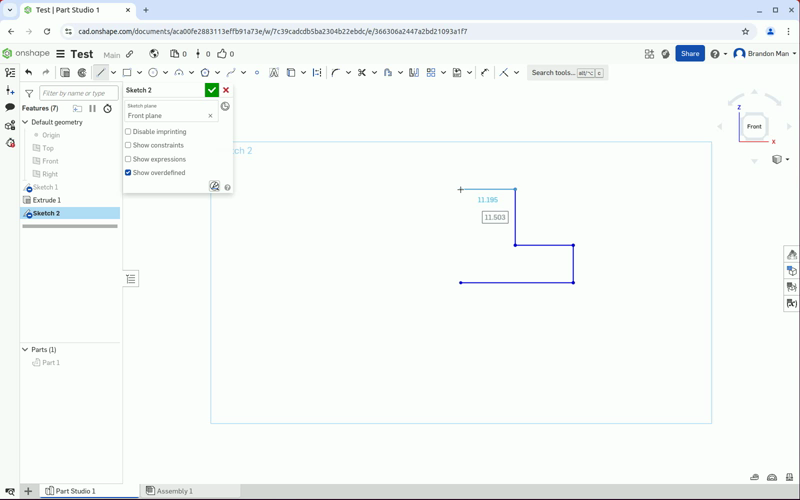
click(460, 189)
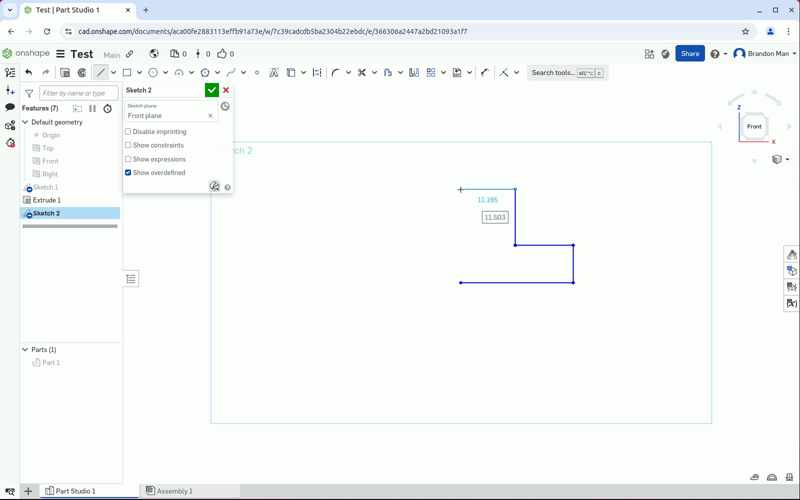
key_up(shift)
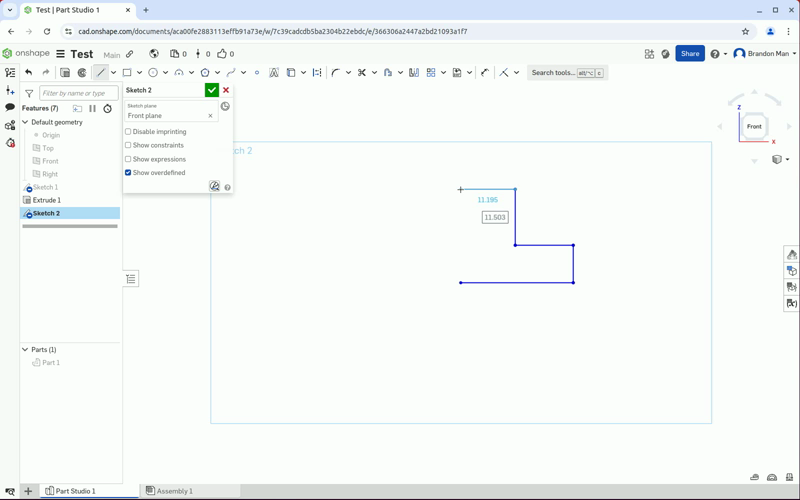
key_down(shift)
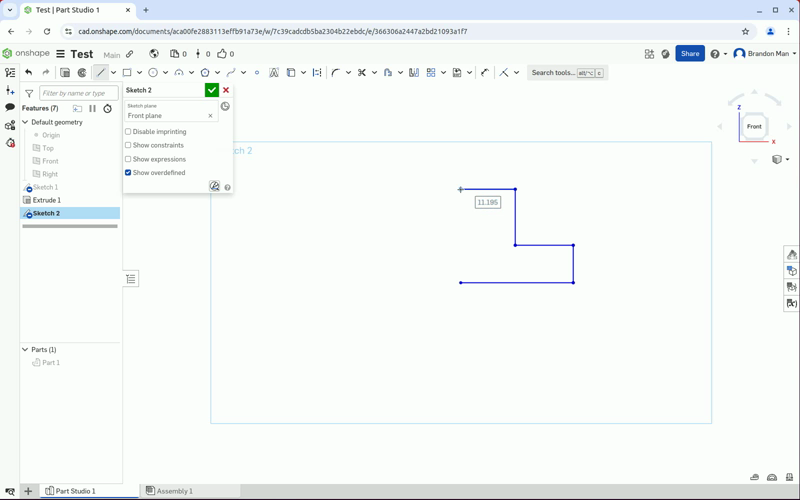
mouse_move(460, 282)
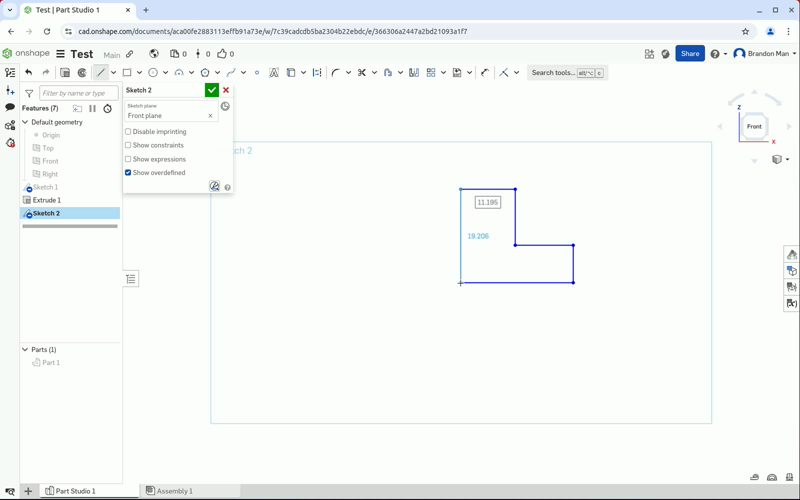
key_up(shift)
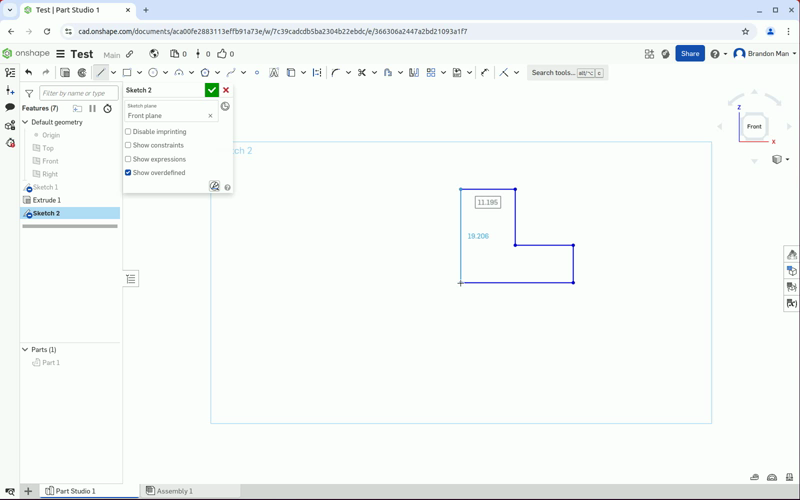
click(460, 282)
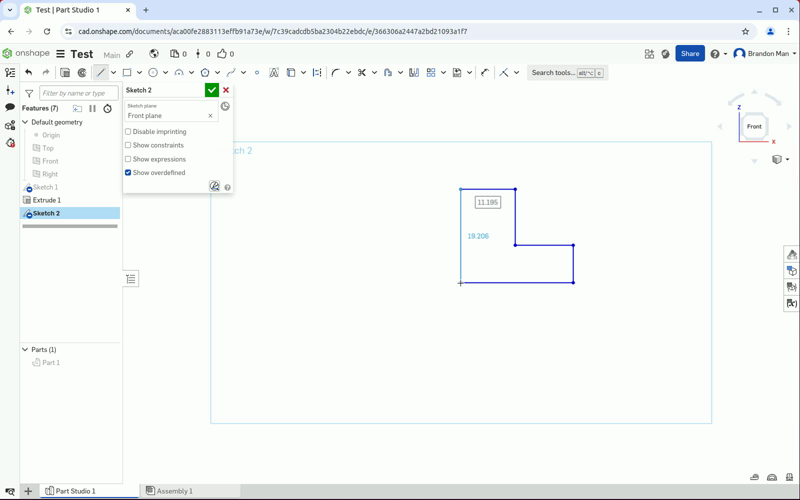
key(esc)
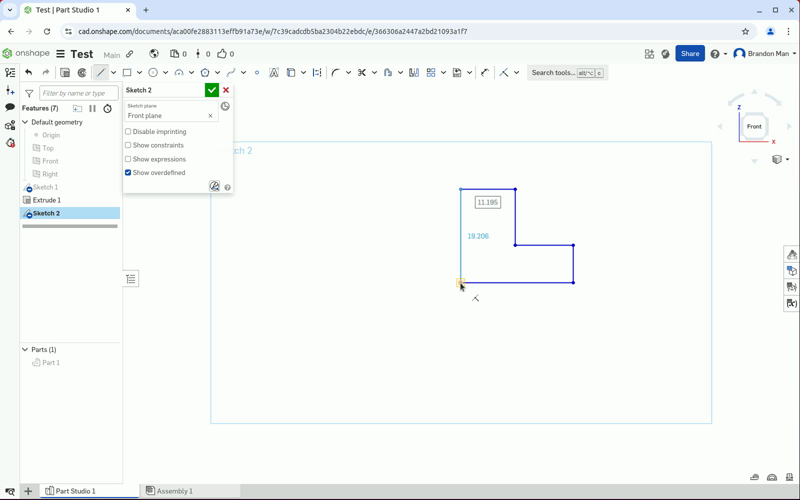
mouse_move(472, 224)
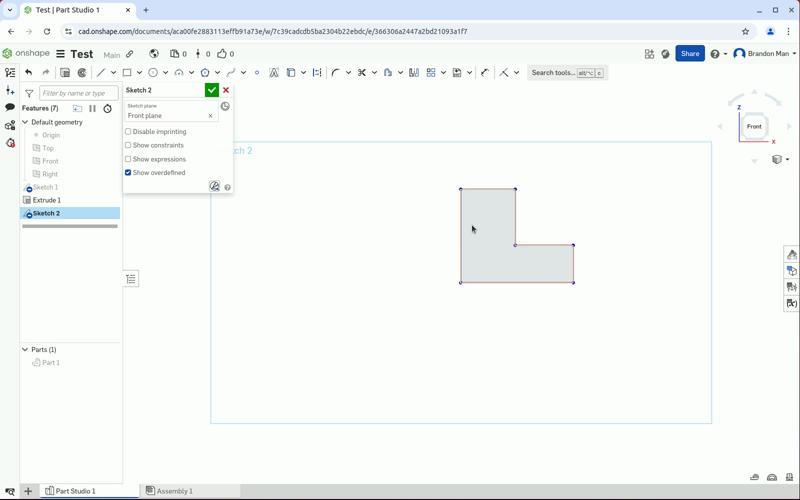
click(472, 224)
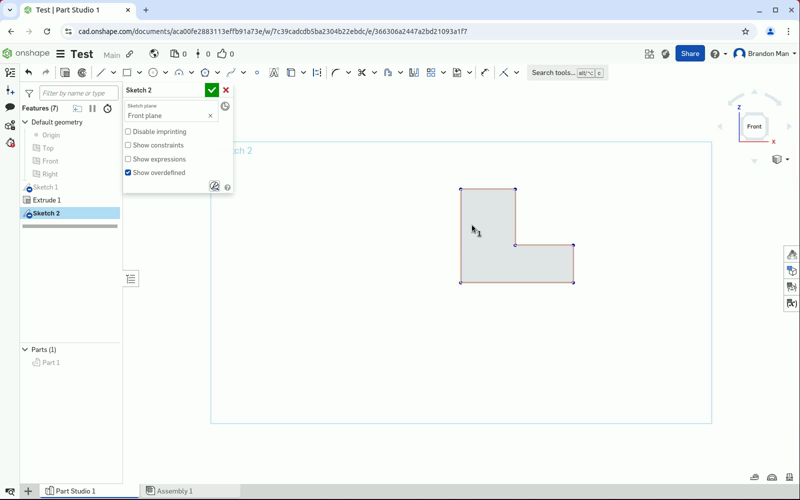
mouse_move(73, 352)
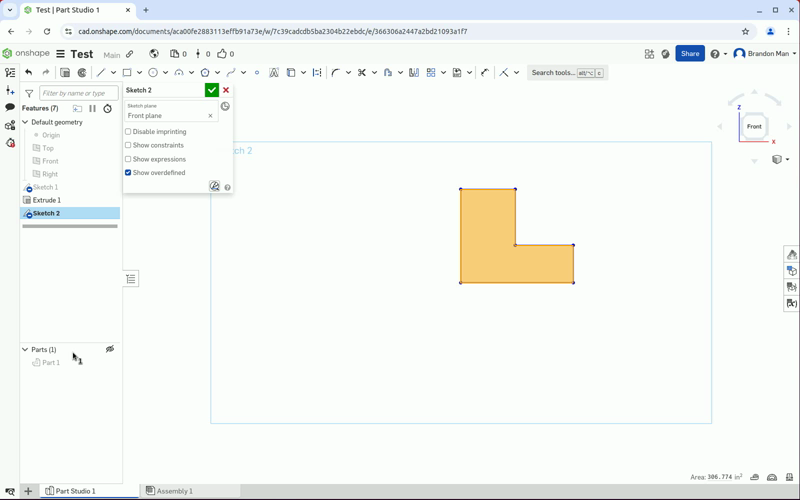
key(shift+y)
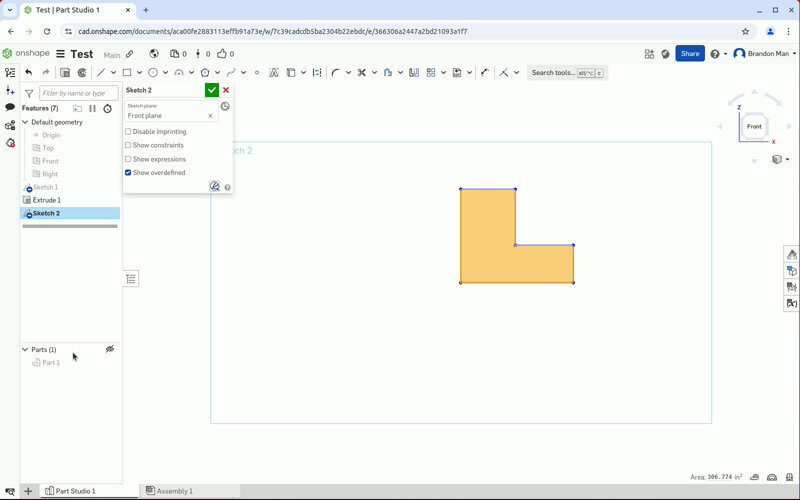
key(shift+e)
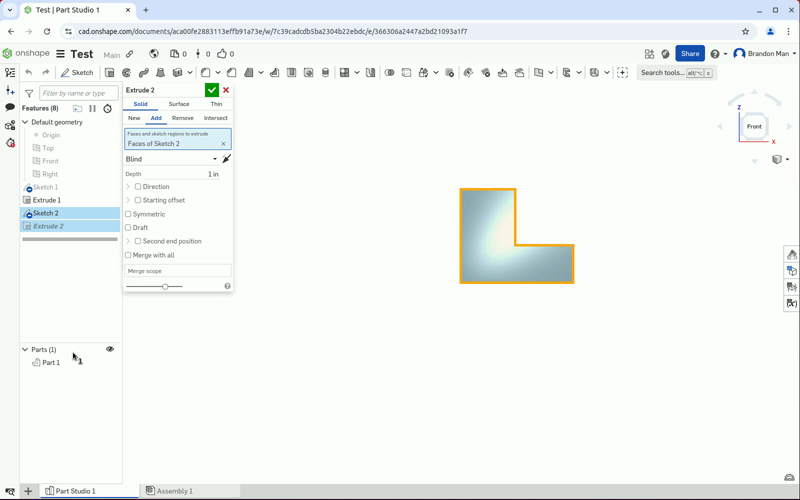
mouse_move(143, 106)
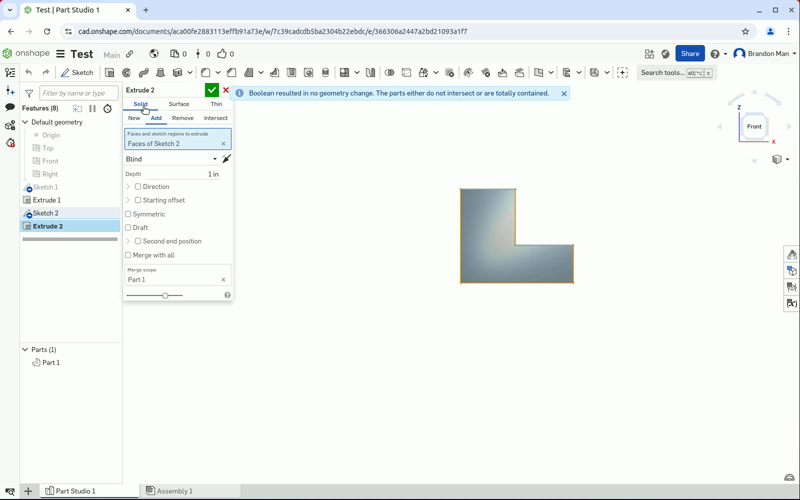
click(143, 106)
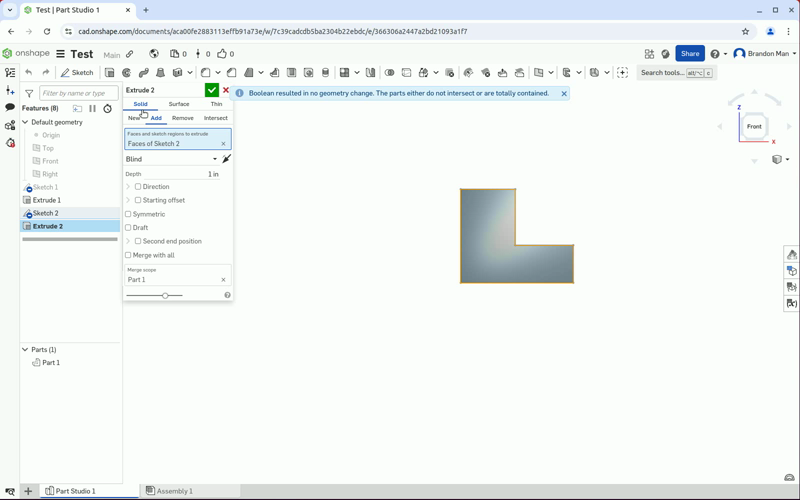
mouse_move(137, 120)
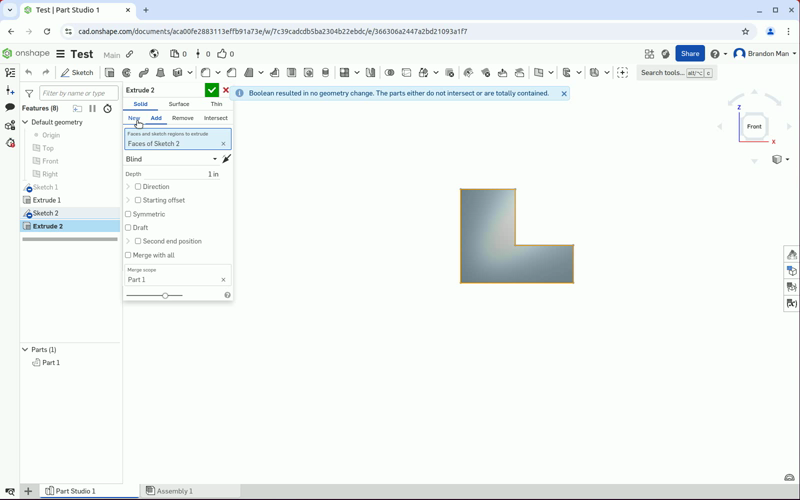
click(137, 120)
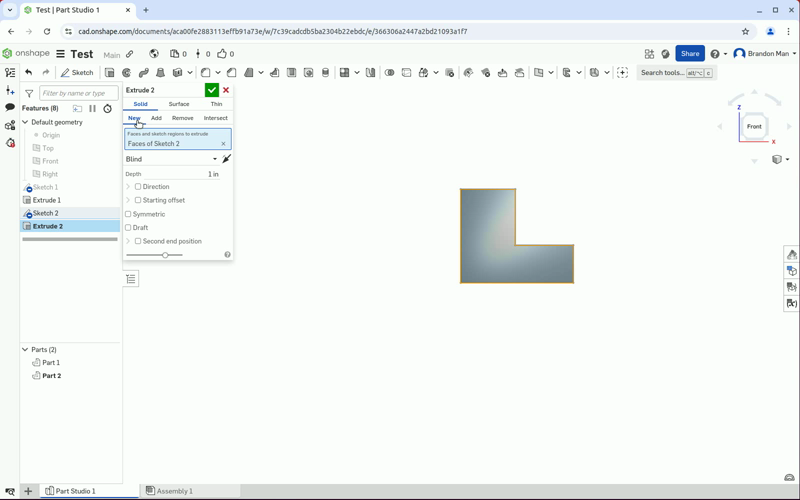
key(tab, 4)
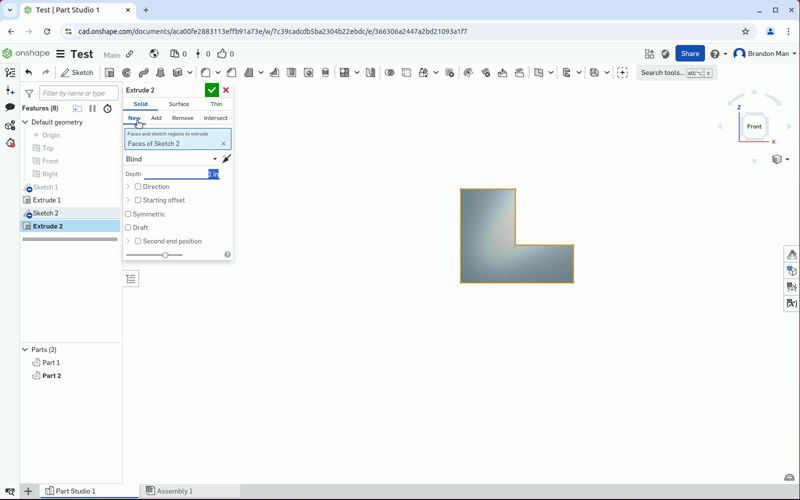
text(15.405)
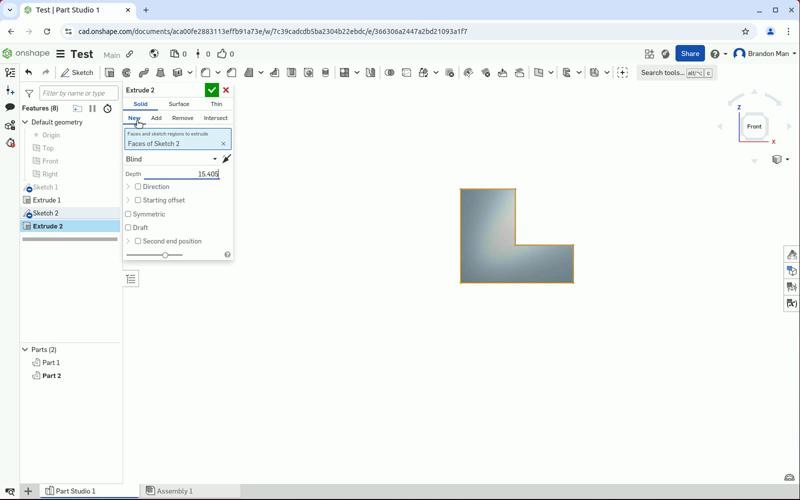
key(enter)
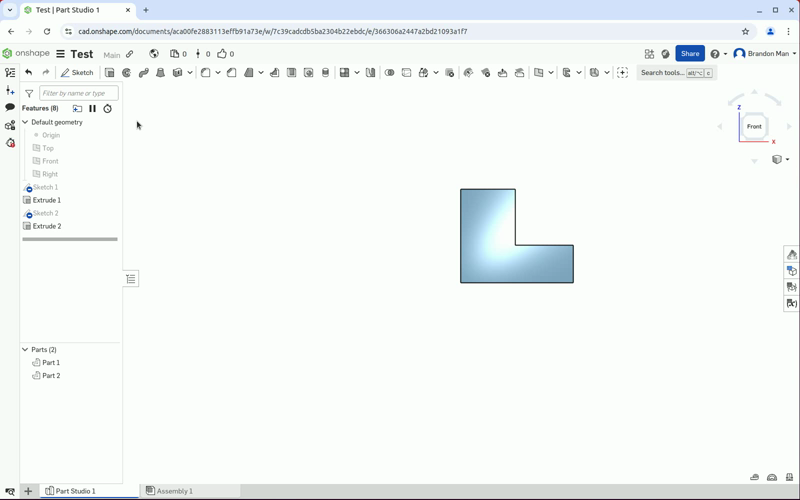
key(shift+h)
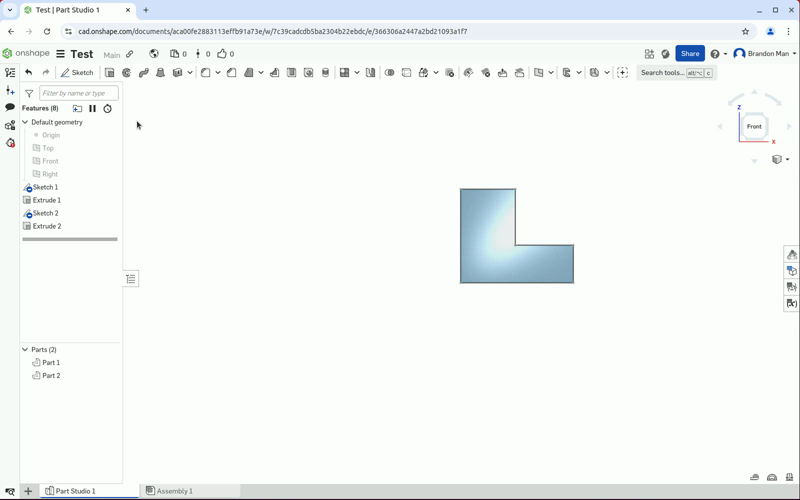
key(shift+h)
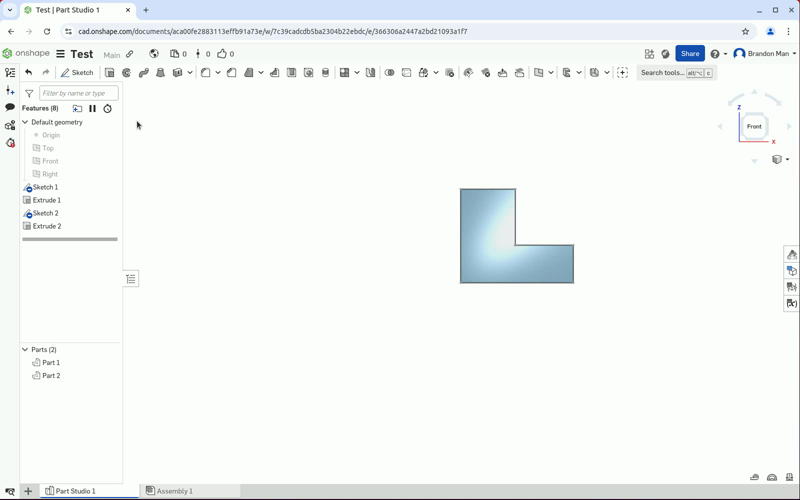
key(shift+7)
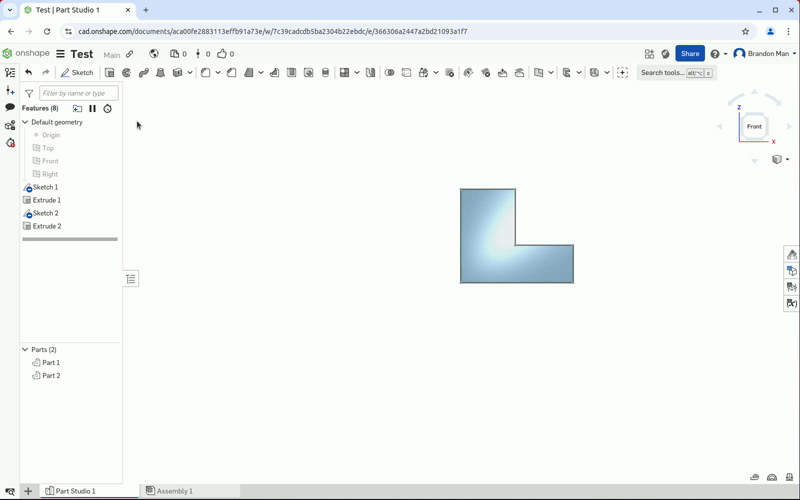
key(left, 2)
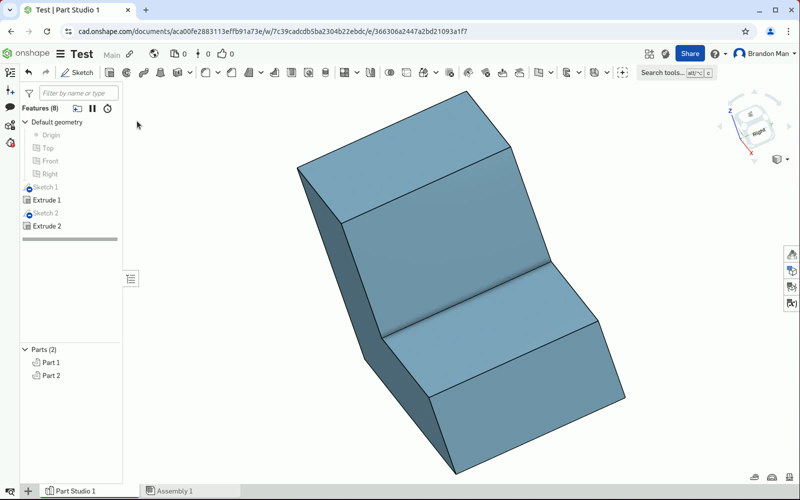
key(down, 2)
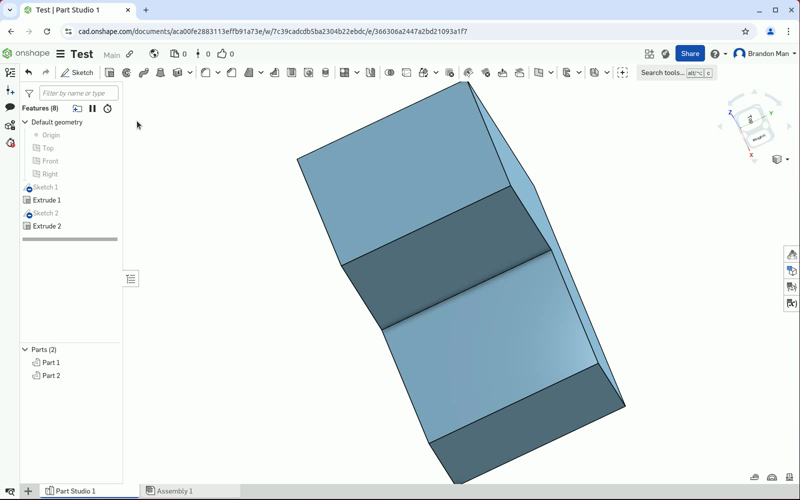
key(up, 2)
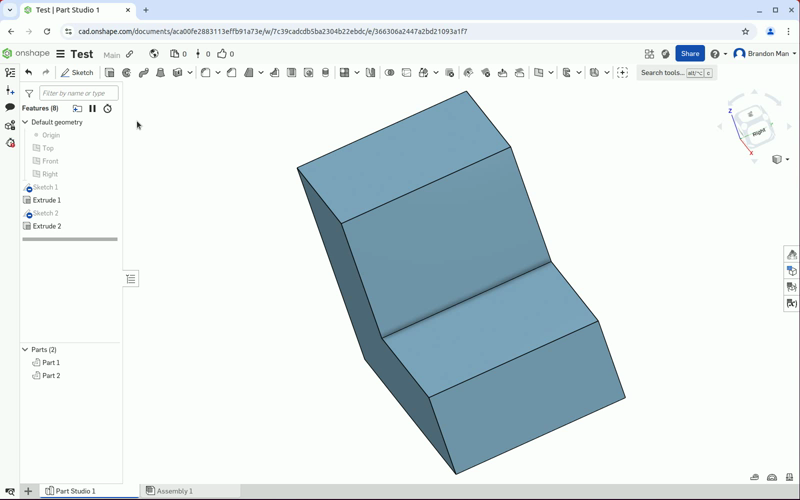
key(right, 2)
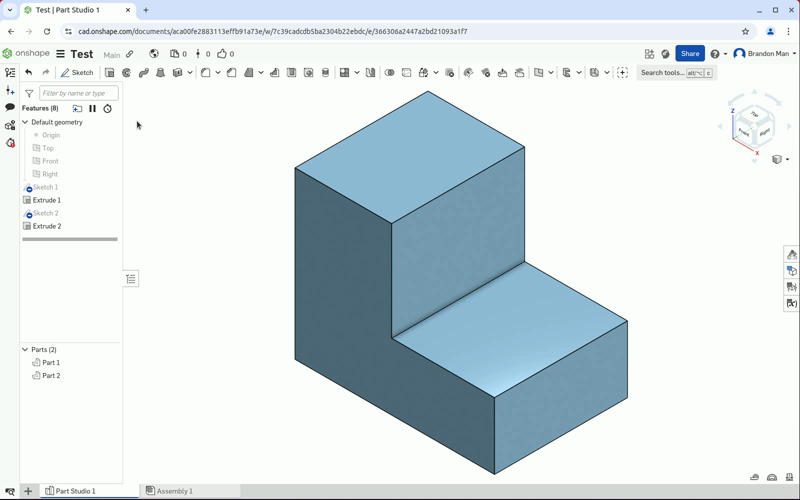
mouse_move(73, 189)
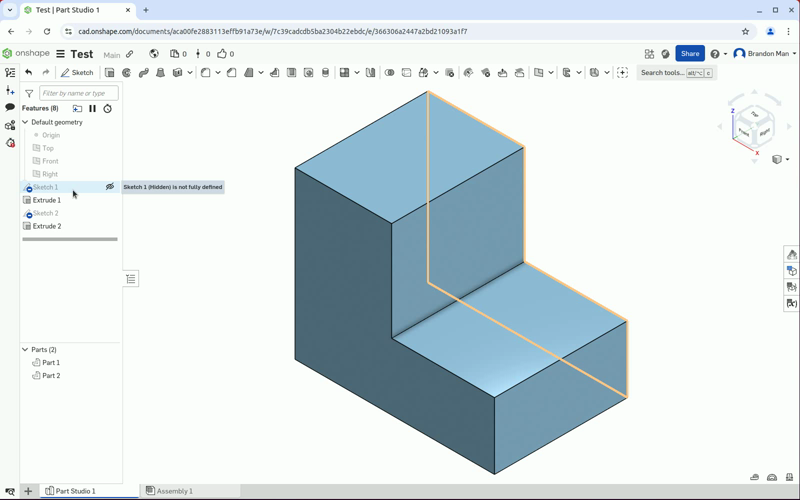
click(73, 189)